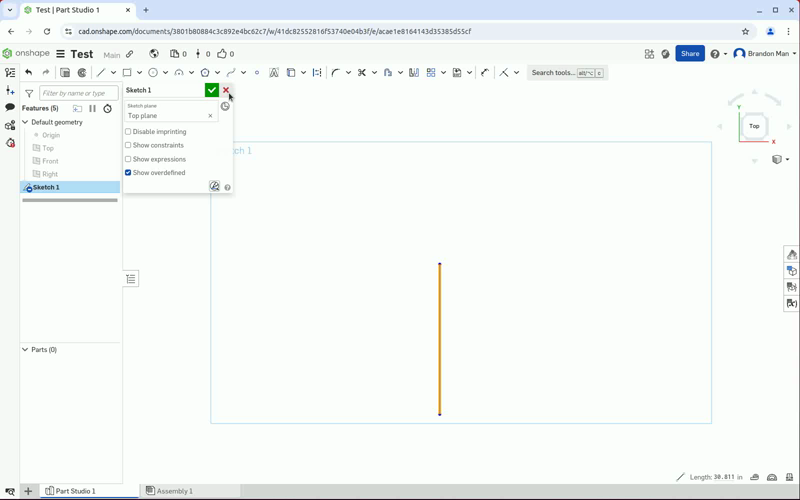
key(shift+h)
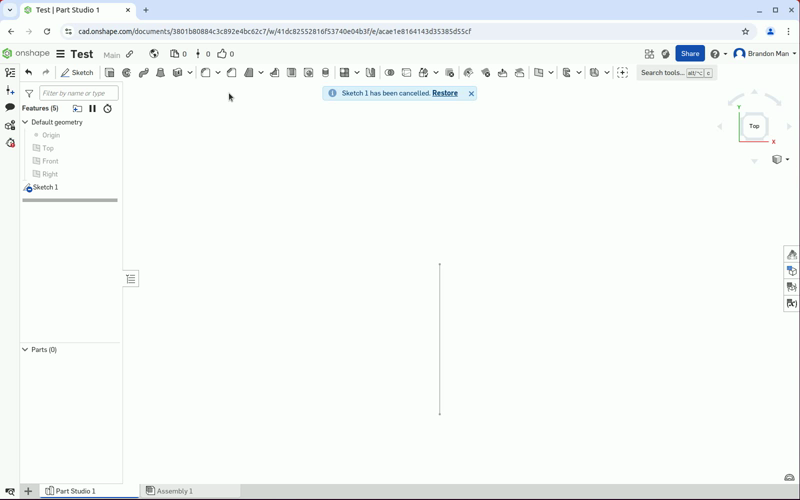
mouse_move(73, 352)
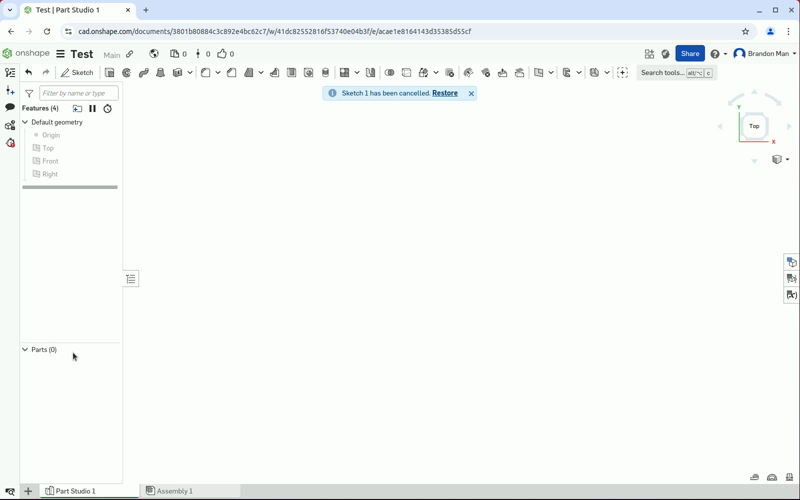
key(y)
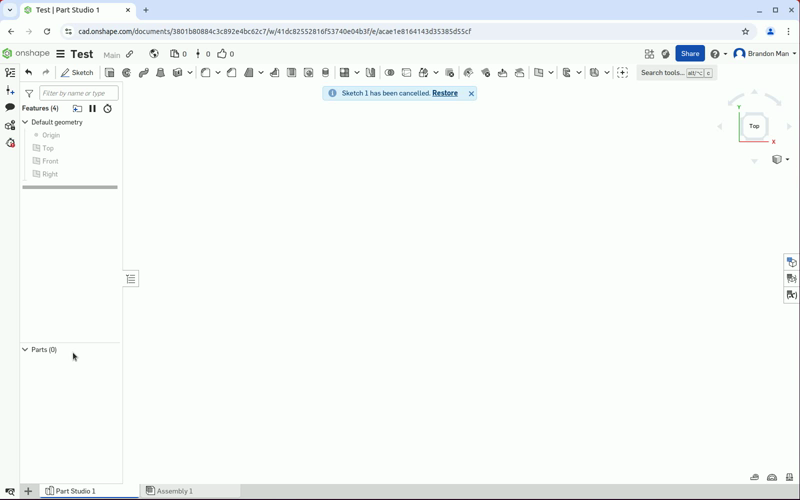
key(shift+p)
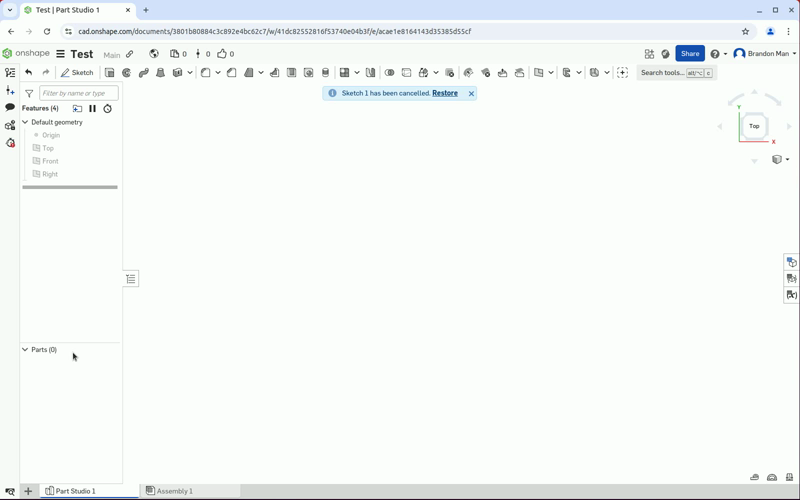
key(space)
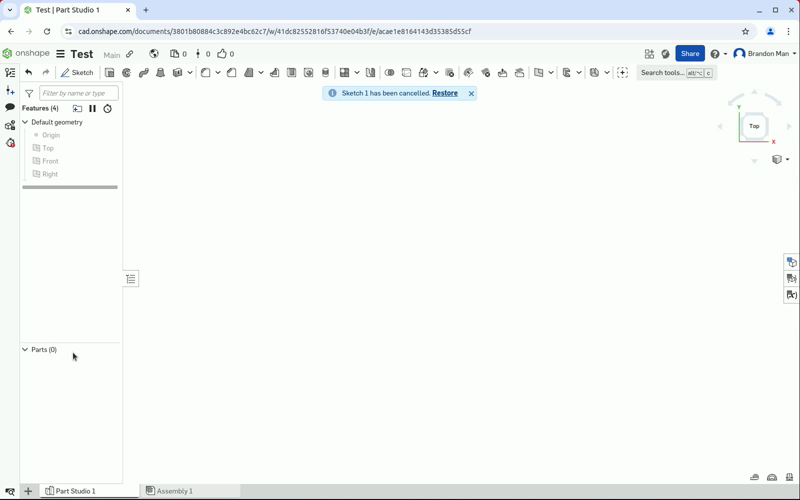
key_down(shift)
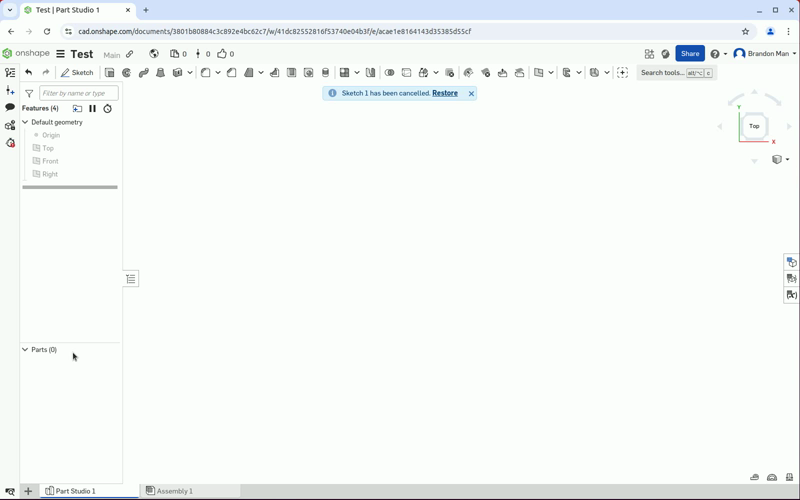
key(up)
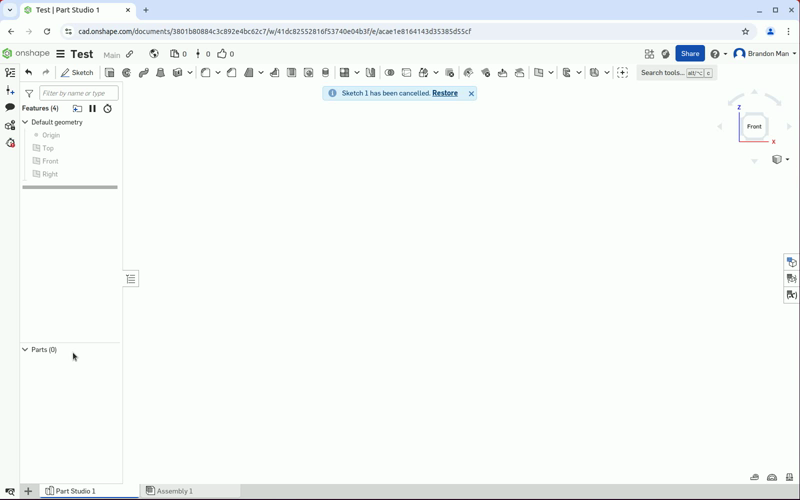
key_up(shift)
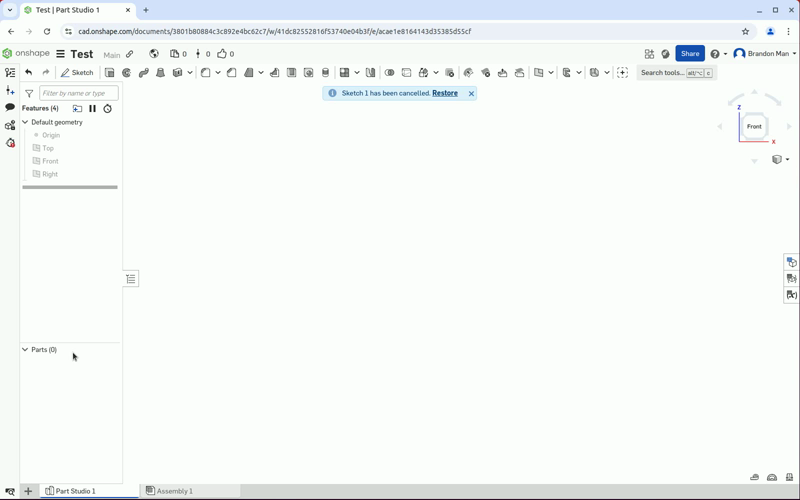
mouse_move(73, 352)
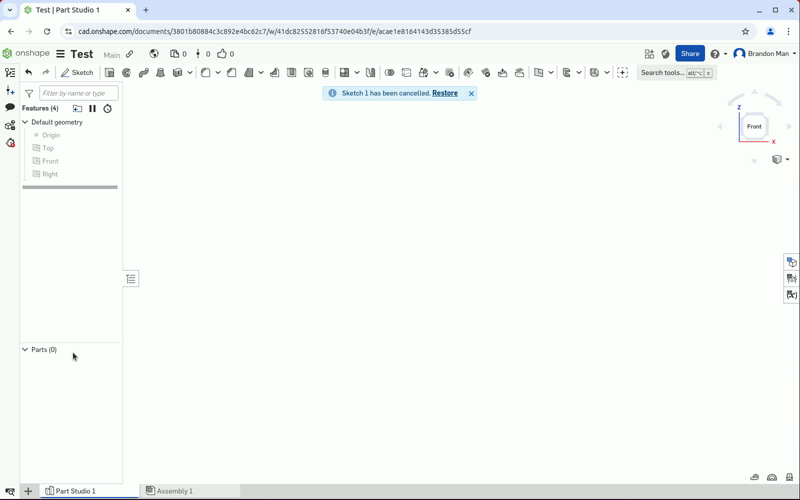
key(shift+y)
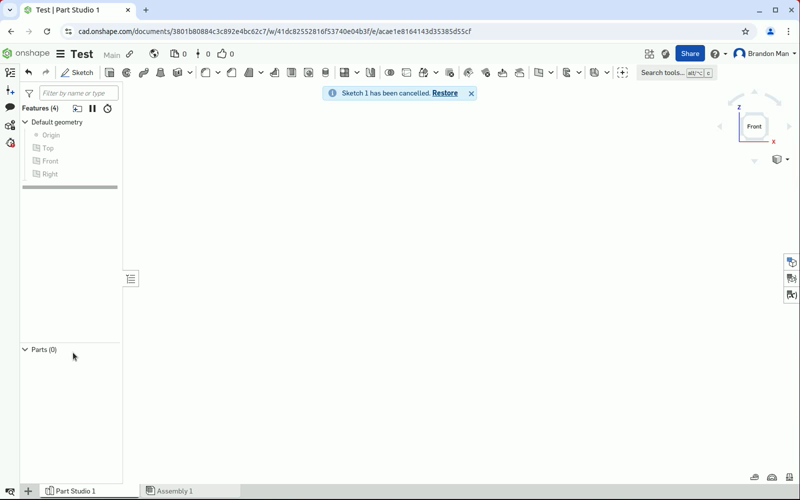
key(shift+s)
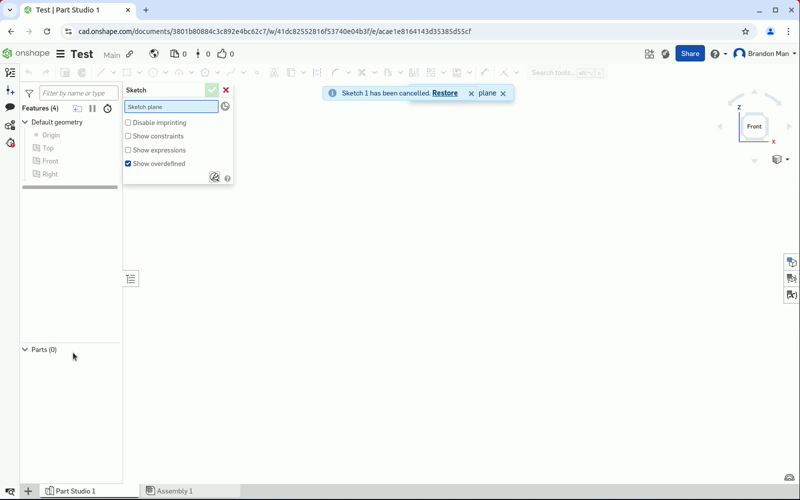
mouse_move(73, 163)
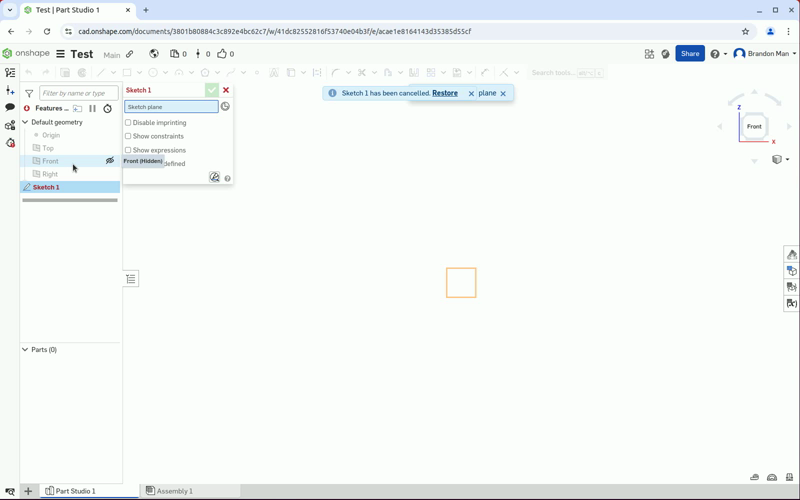
click(73, 163)
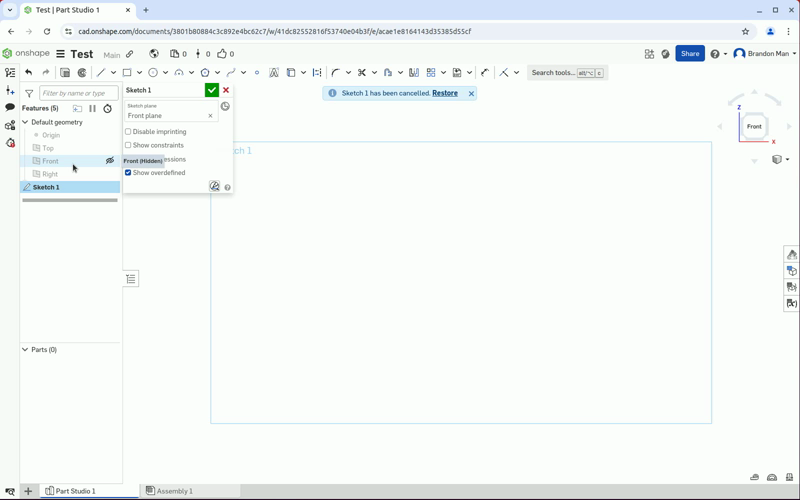
mouse_move(73, 352)
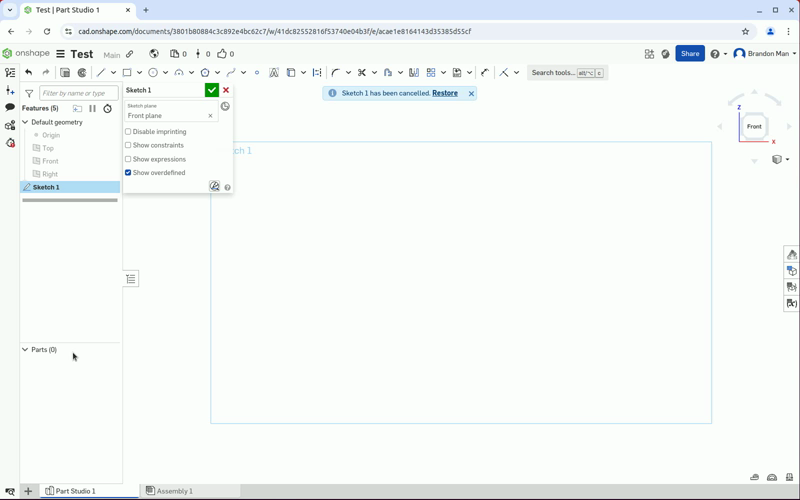
key(y)
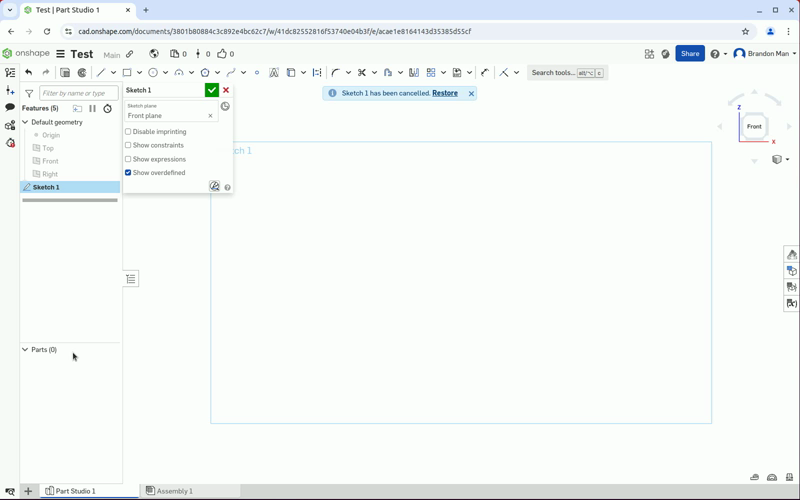
key(c)
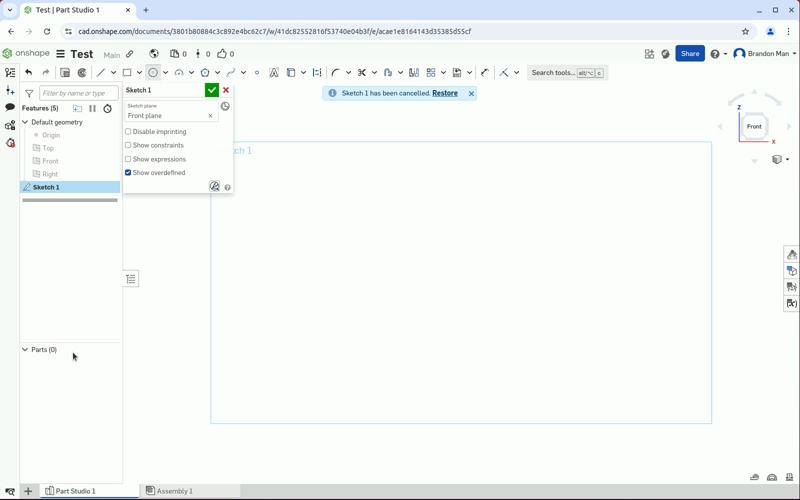
key_down(shift)
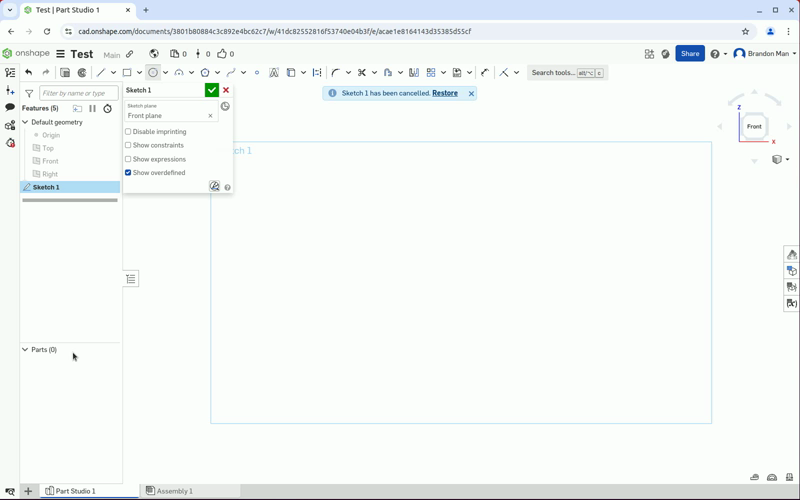
mouse_move(461, 282)
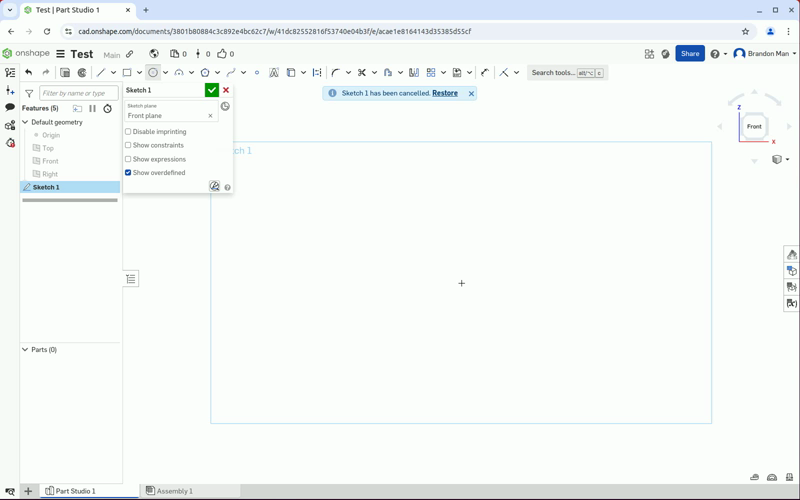
click(461, 282)
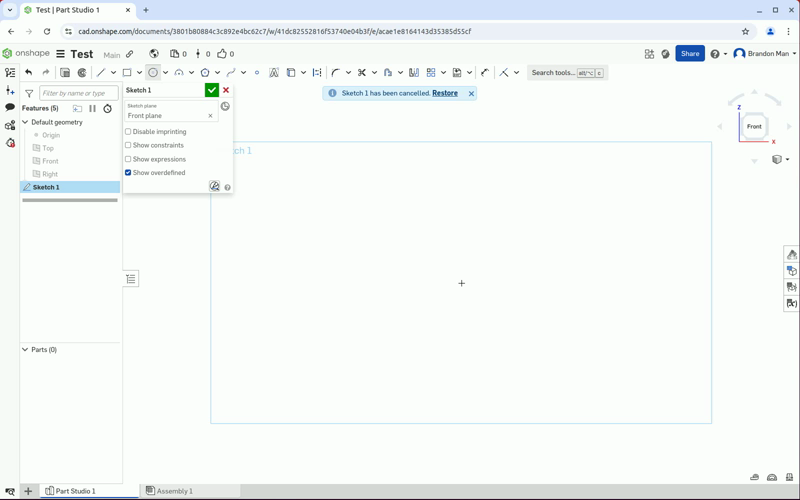
key_up(shift)
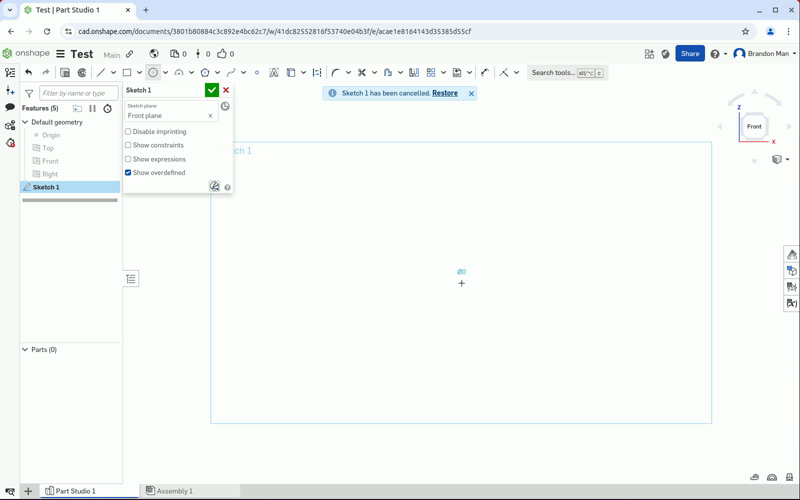
mouse_move(530, 282)
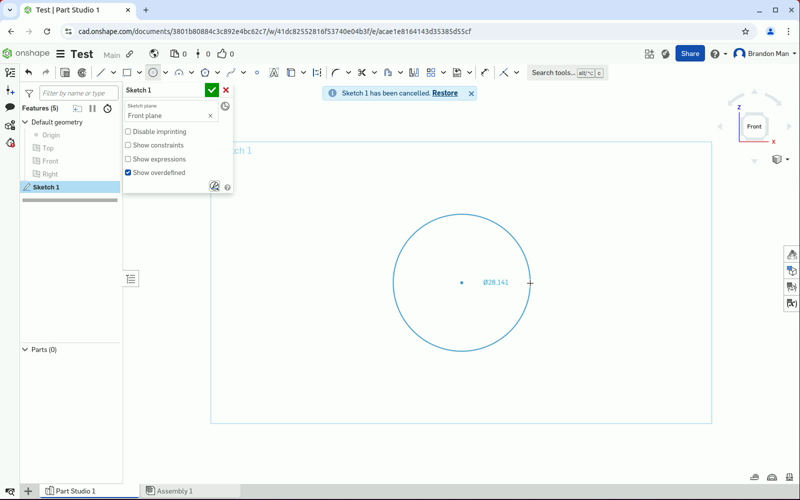
click(530, 282)
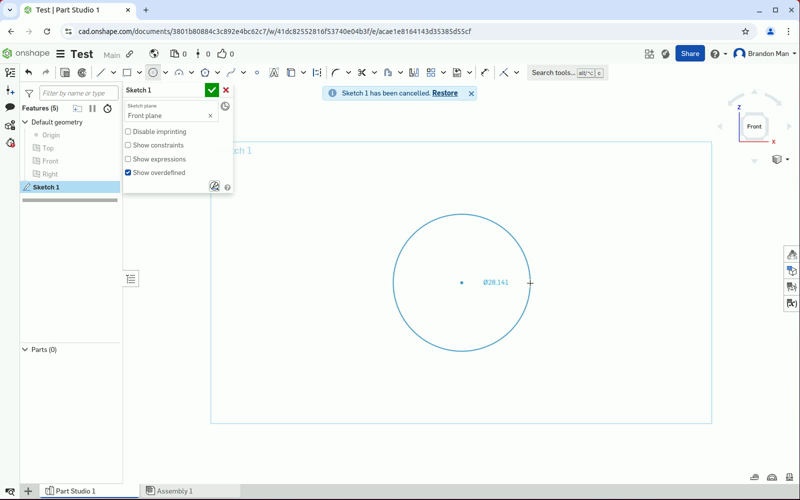
key(esc)
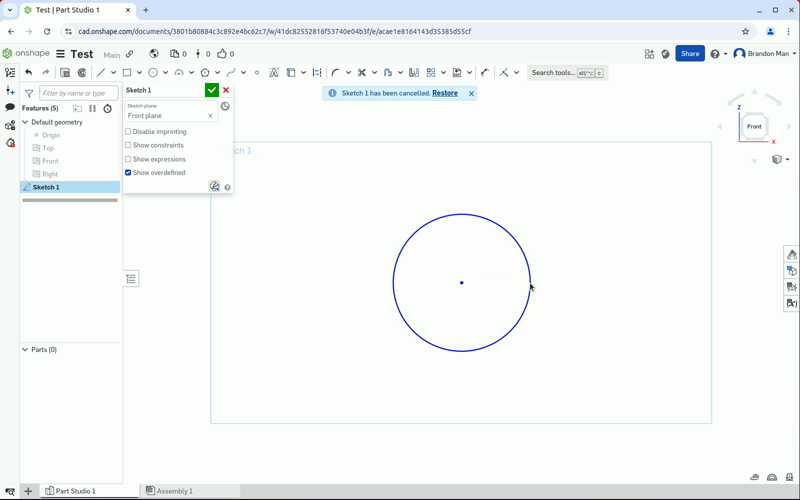
key(c)
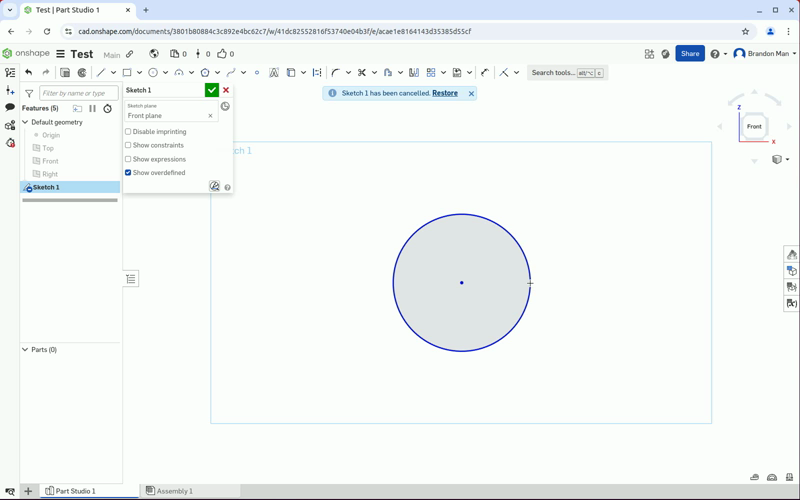
key_down(shift)
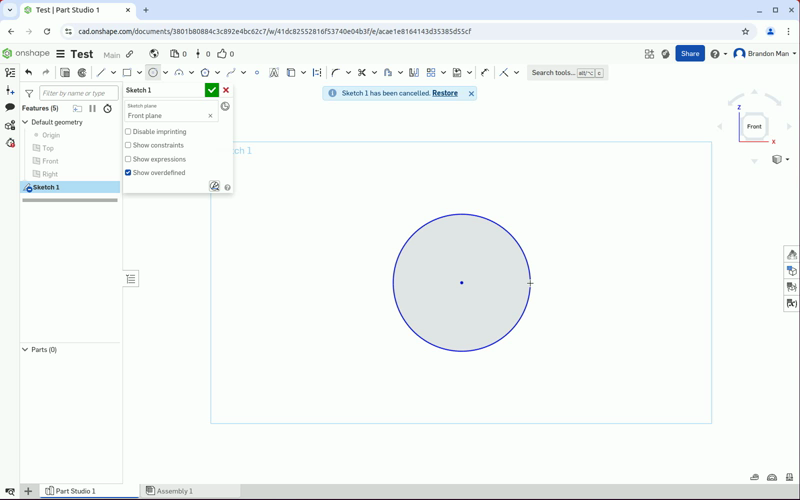
mouse_move(461, 282)
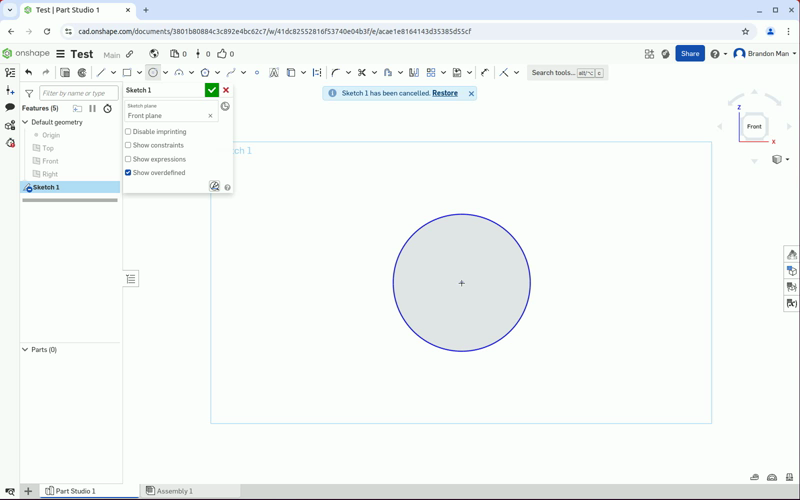
click(461, 282)
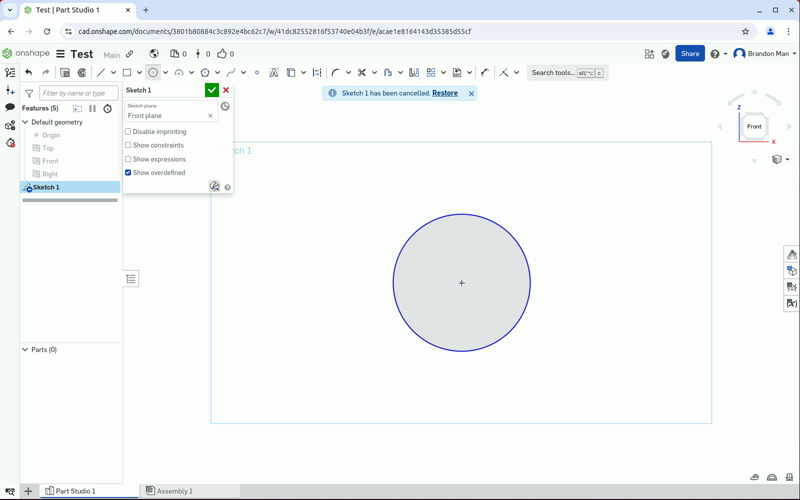
key_up(shift)
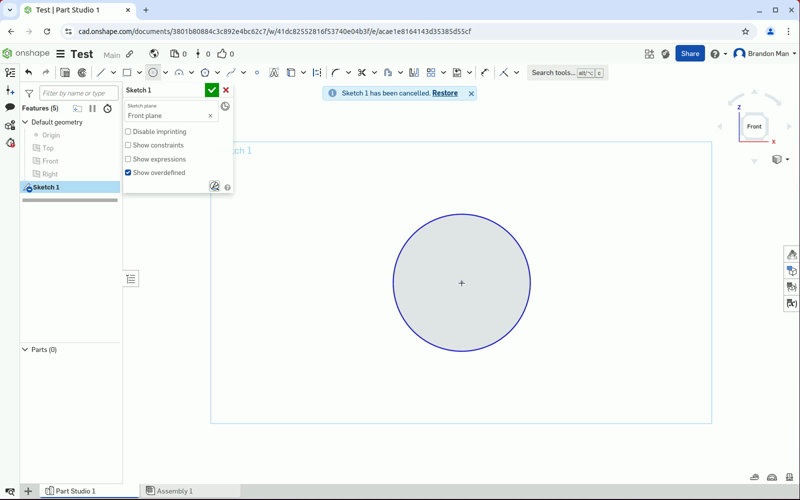
mouse_move(514, 282)
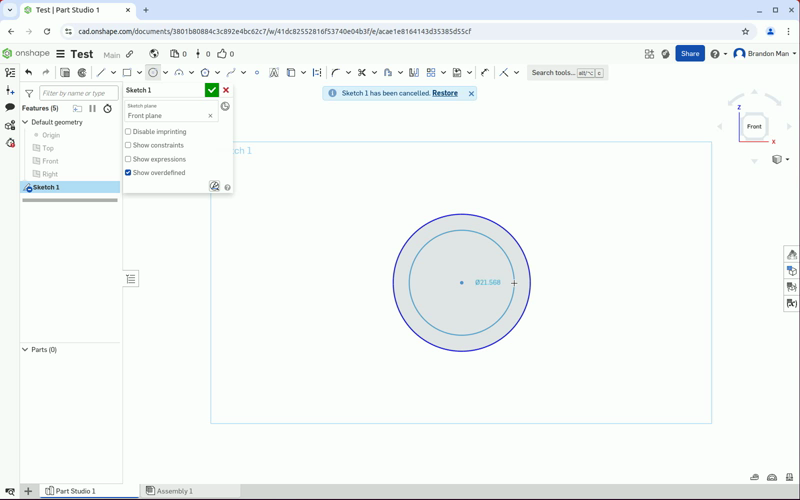
click(514, 282)
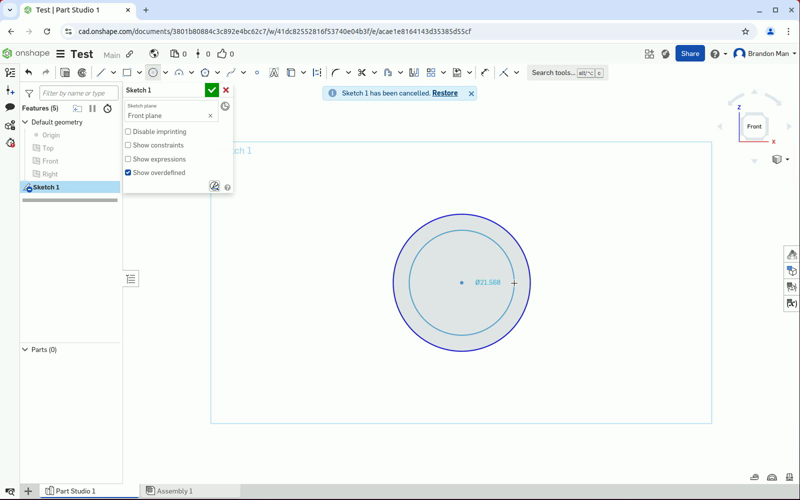
key(esc)
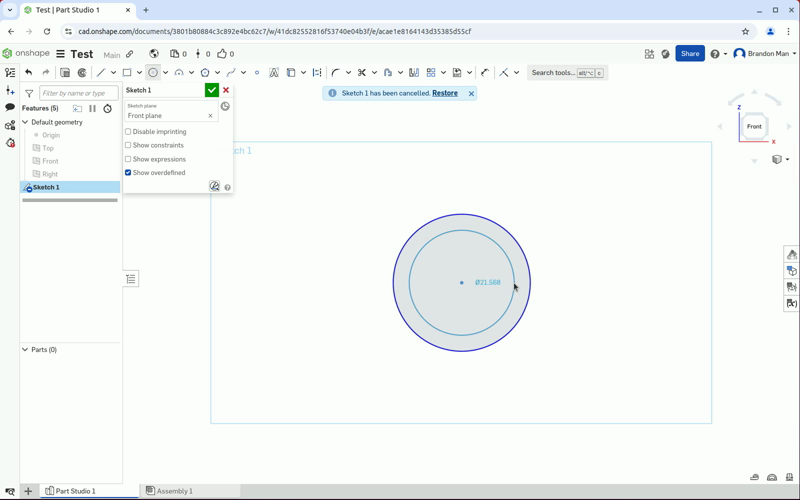
mouse_move(416, 248)
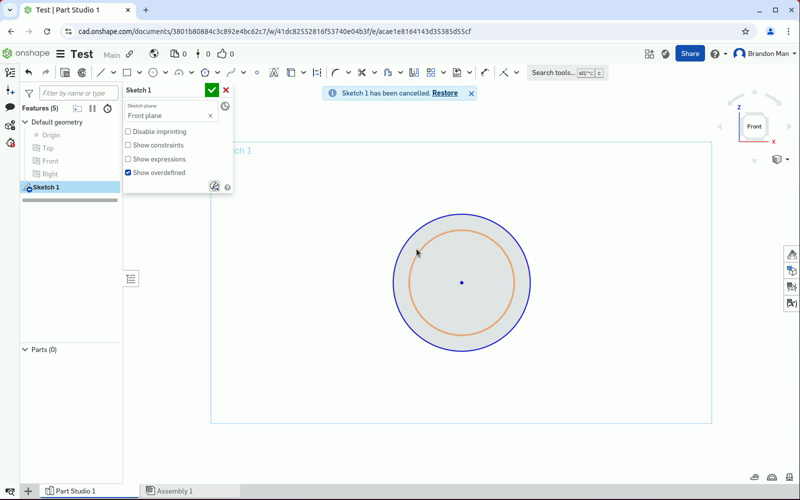
click(416, 248)
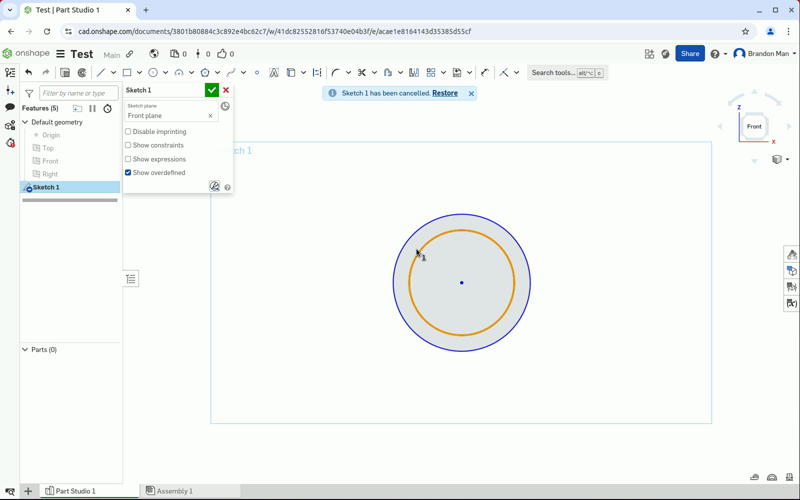
mouse_move(73, 352)
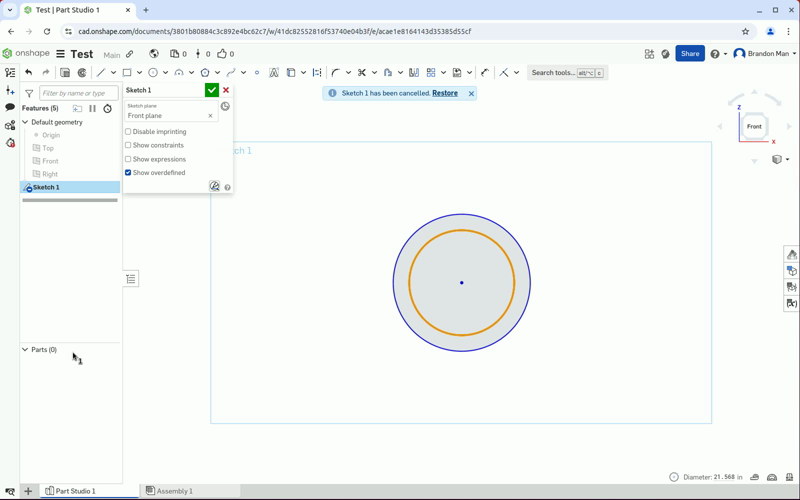
key(shift+y)
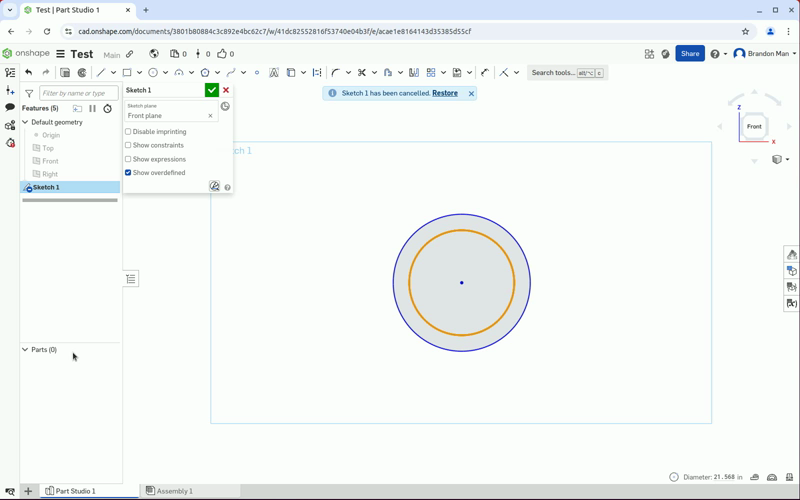
key(shift+e)
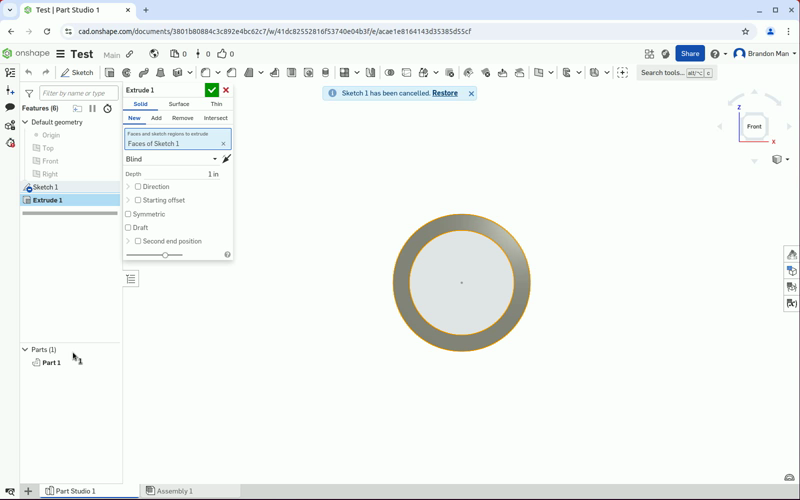
mouse_move(143, 106)
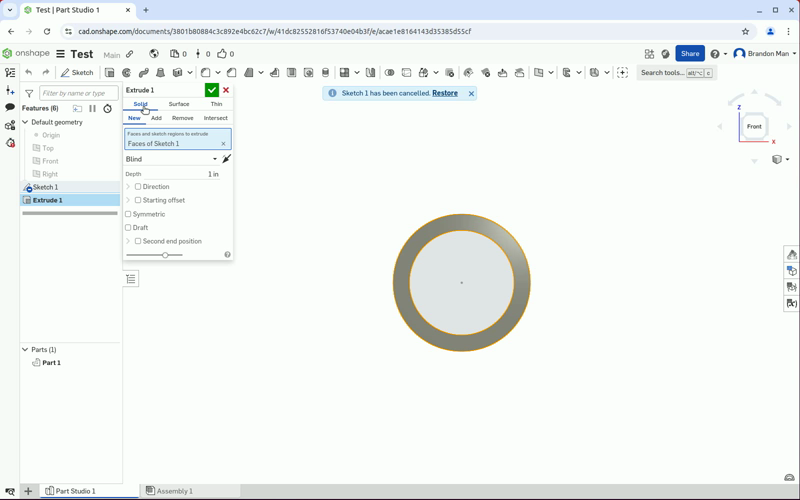
click(143, 106)
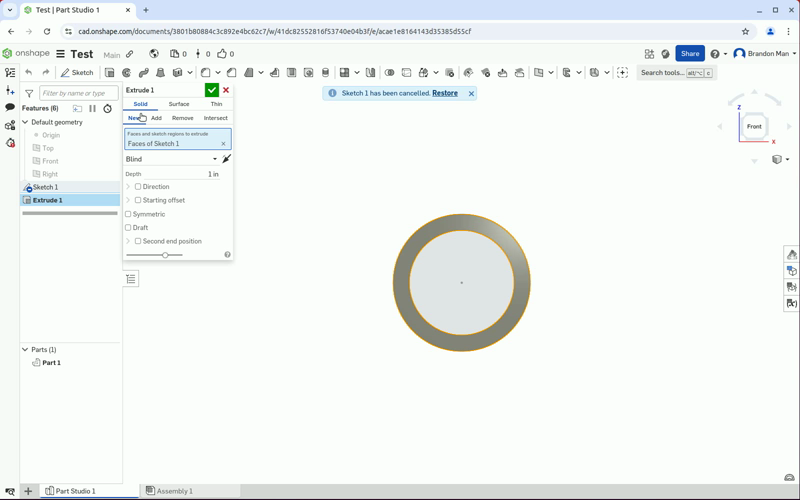
mouse_move(137, 120)
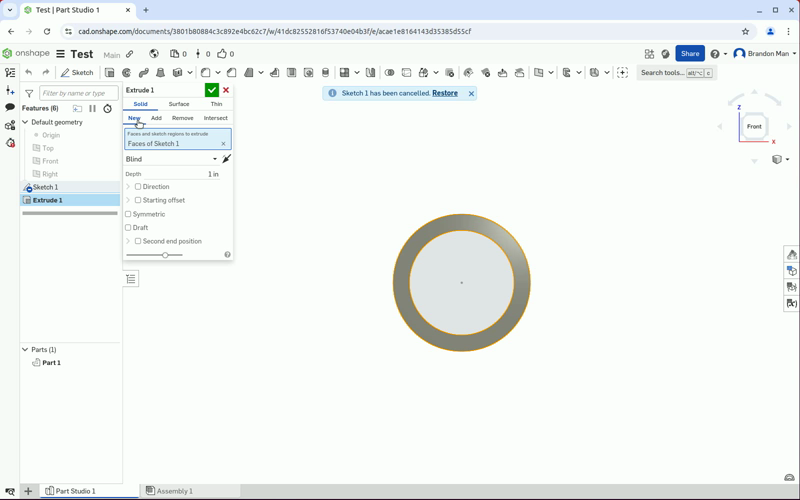
click(137, 120)
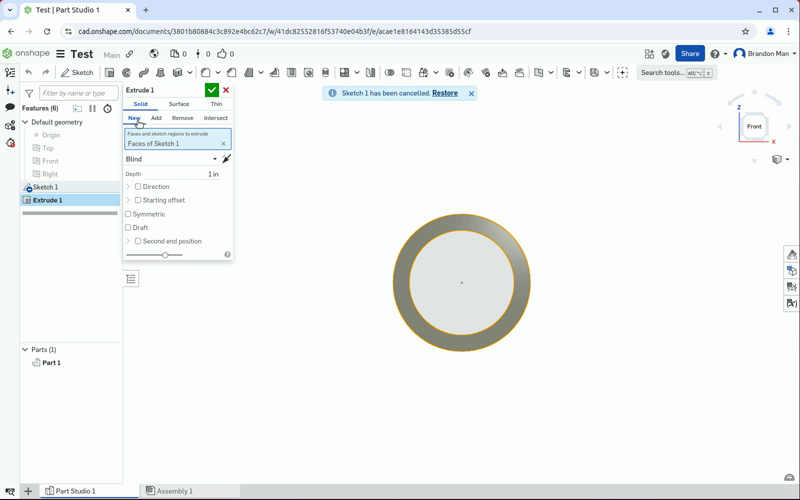
key(tab, 4)
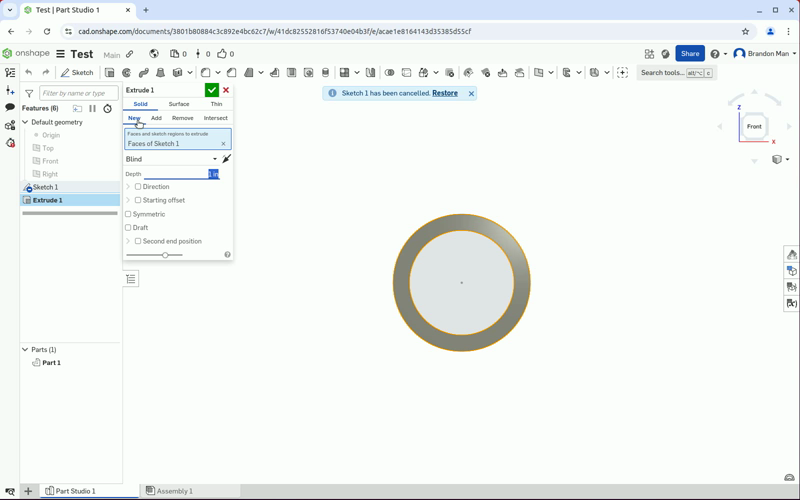
text(11.313)
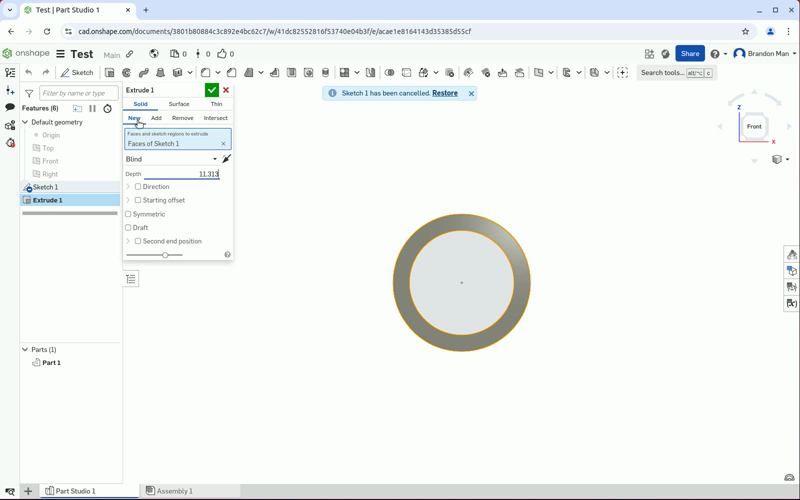
key(enter)
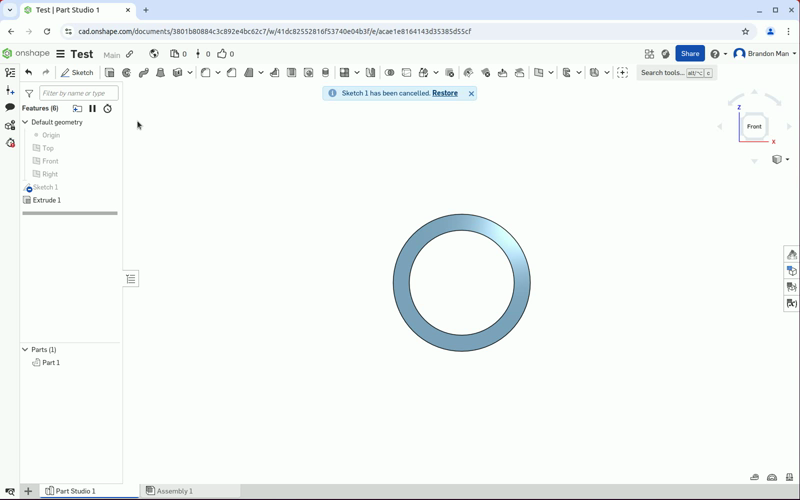
key(shift+h)
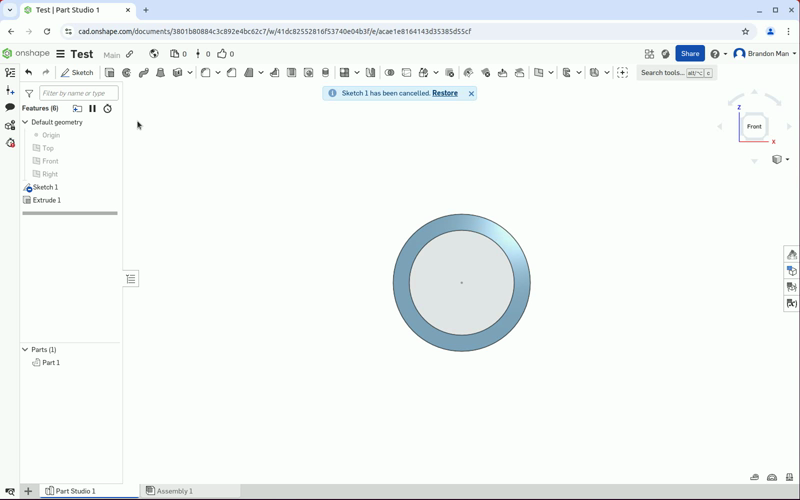
key(shift+h)
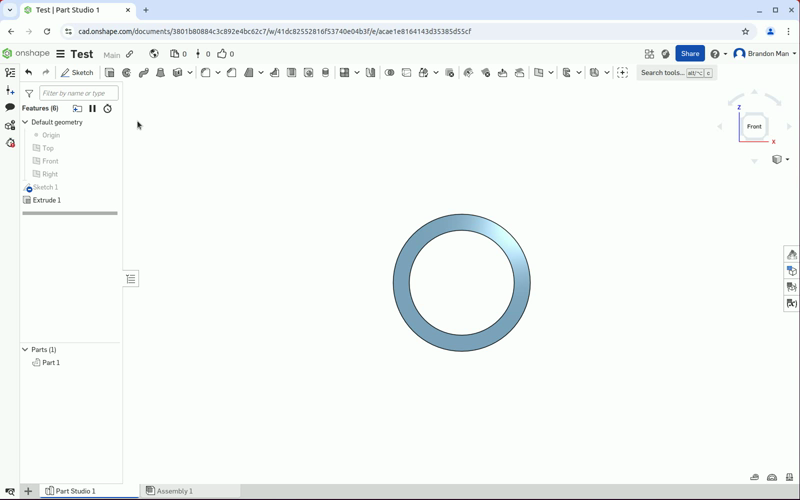
mouse_move(73, 189)
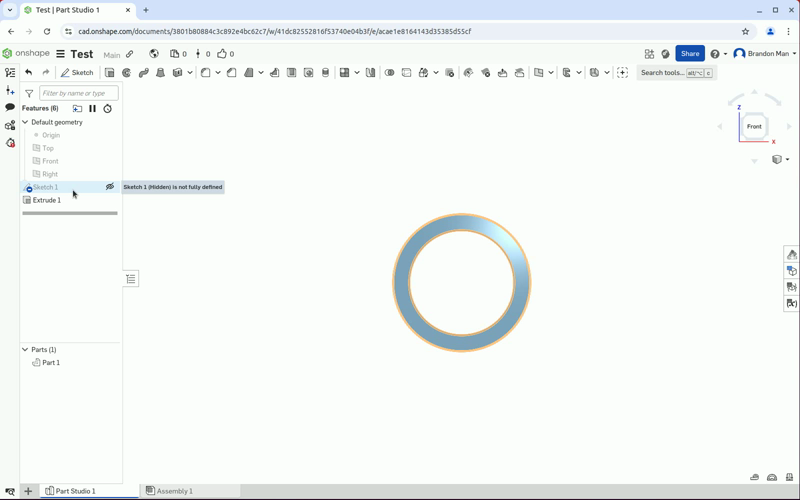
click(73, 189)
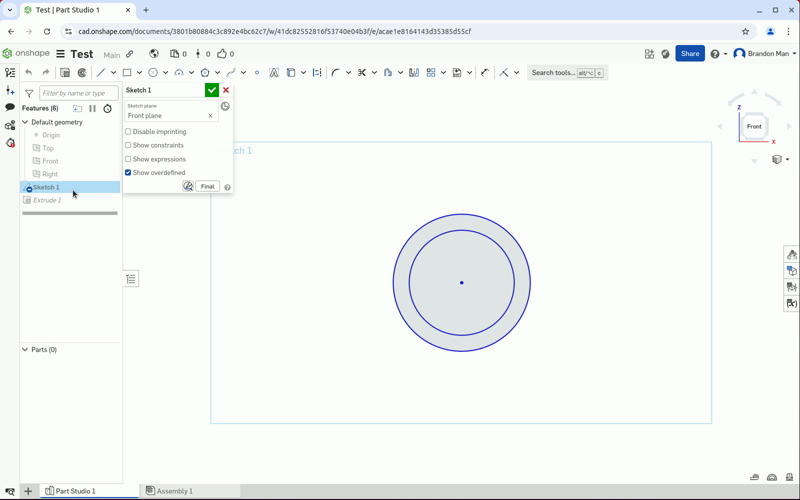
mouse_move(229, 92)
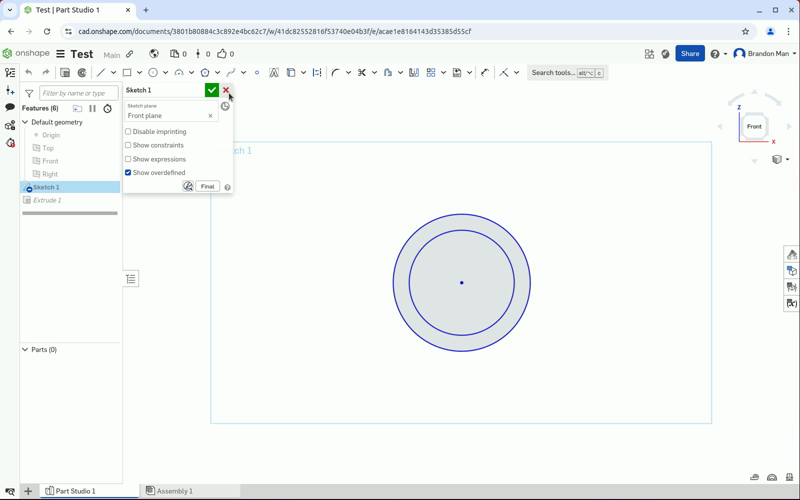
click(229, 92)
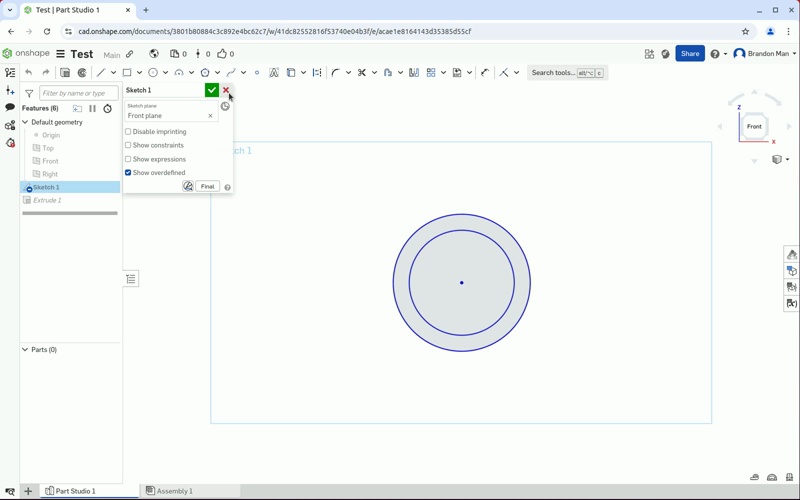
key(shift+s)
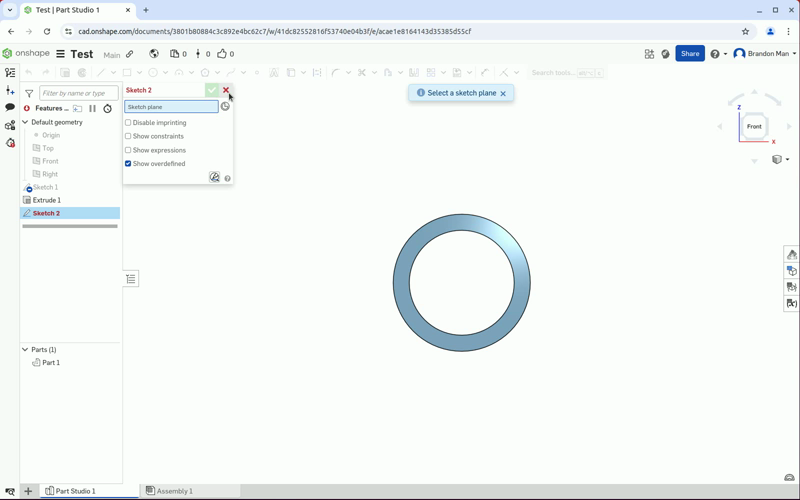
mouse_move(73, 163)
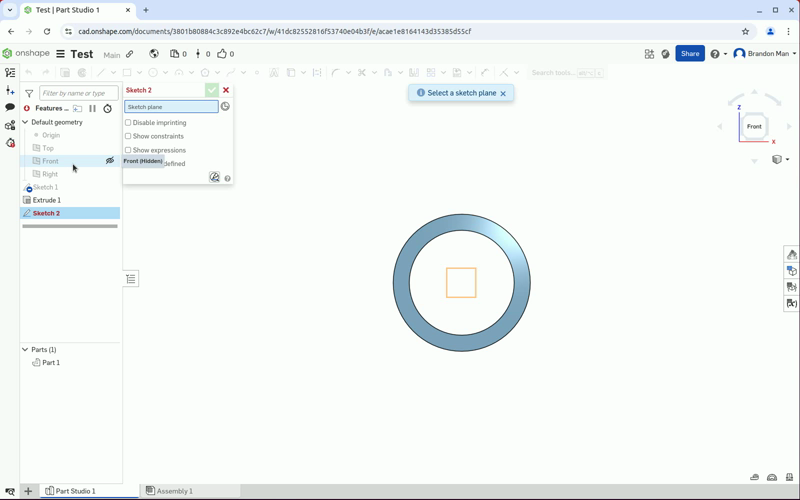
click(73, 163)
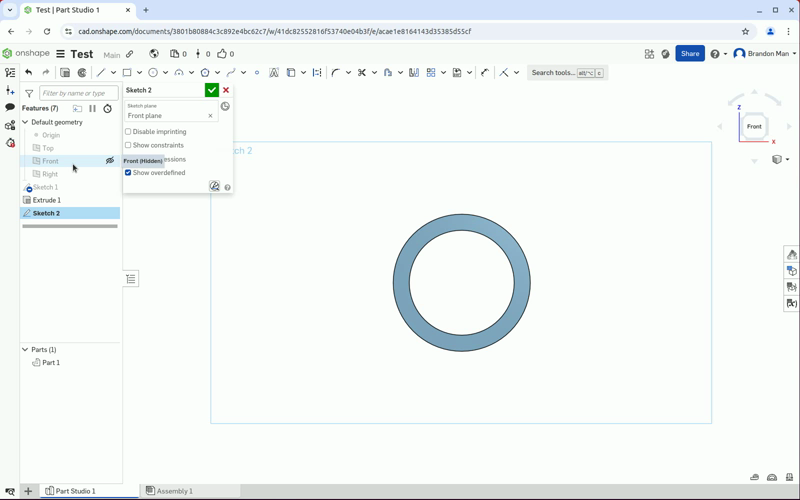
mouse_move(73, 352)
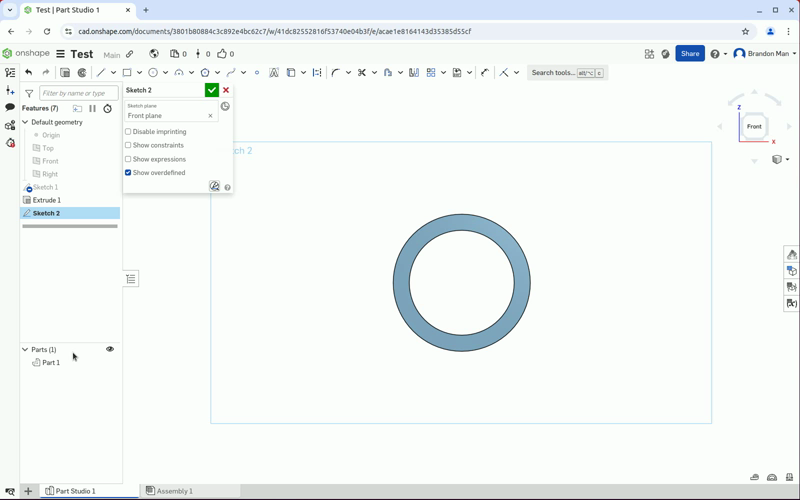
key(y)
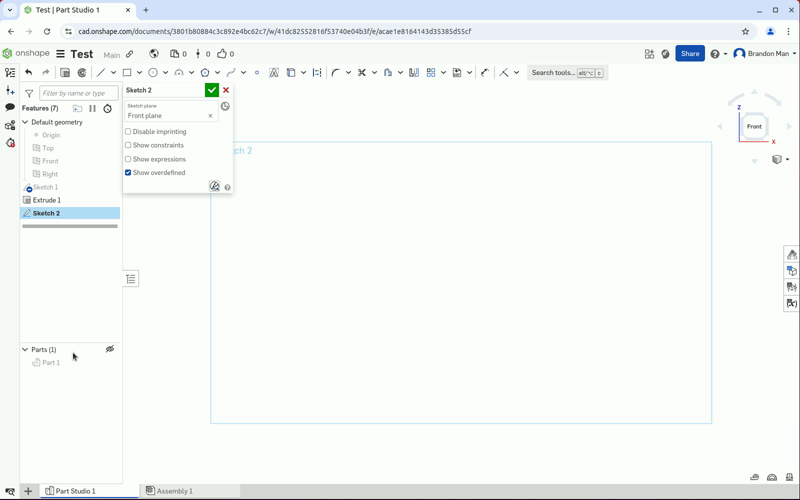
key(l)
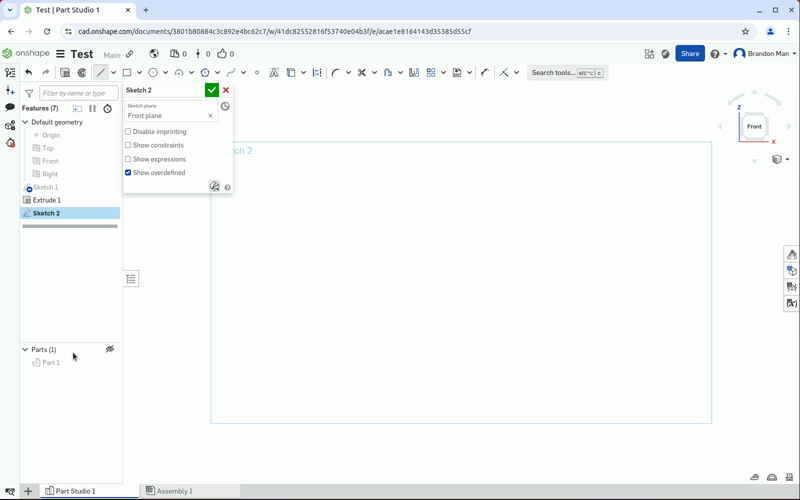
key_down(shift)
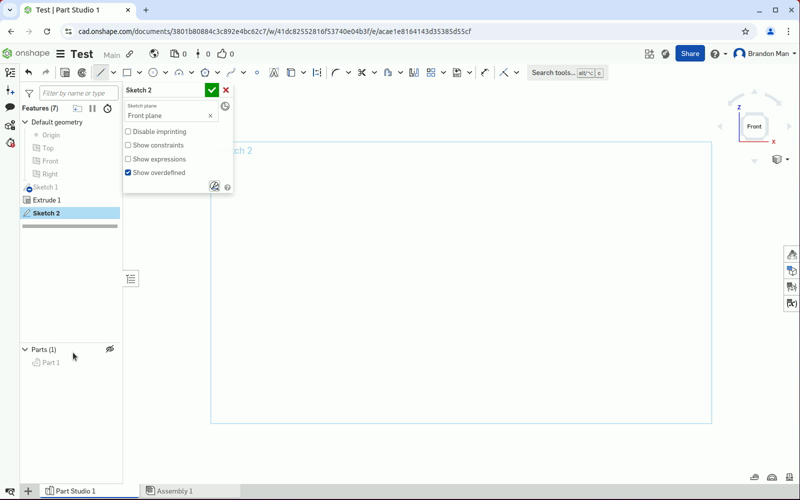
mouse_move(359, 363)
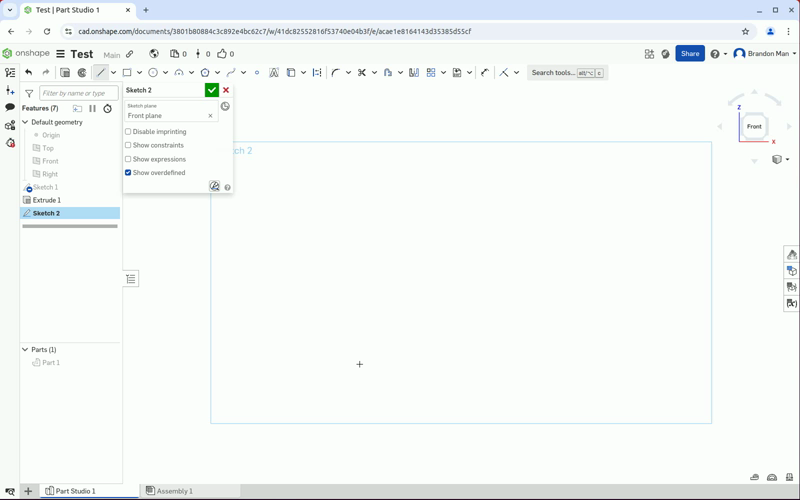
click(359, 363)
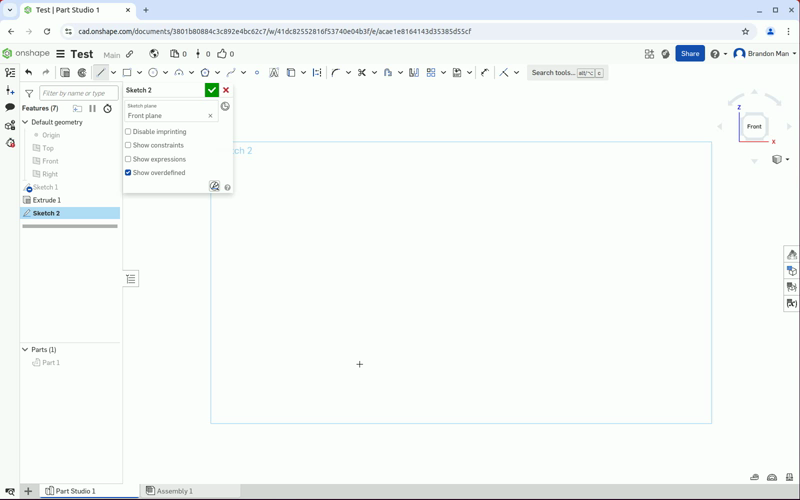
key_up(shift)
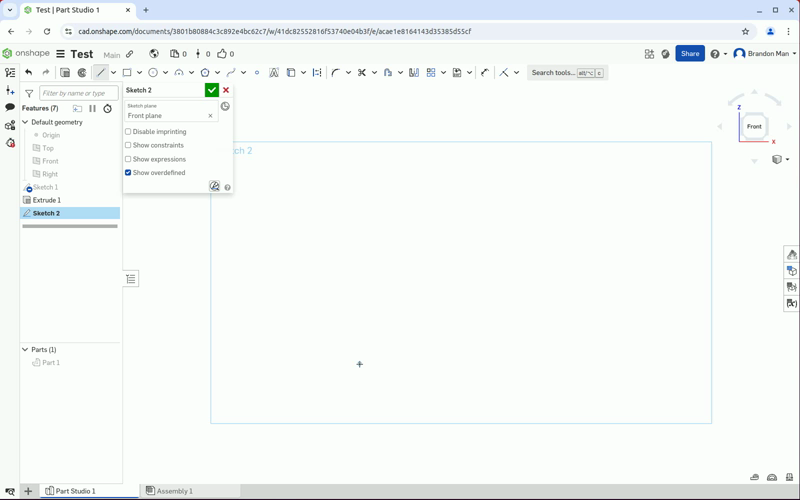
key_down(shift)
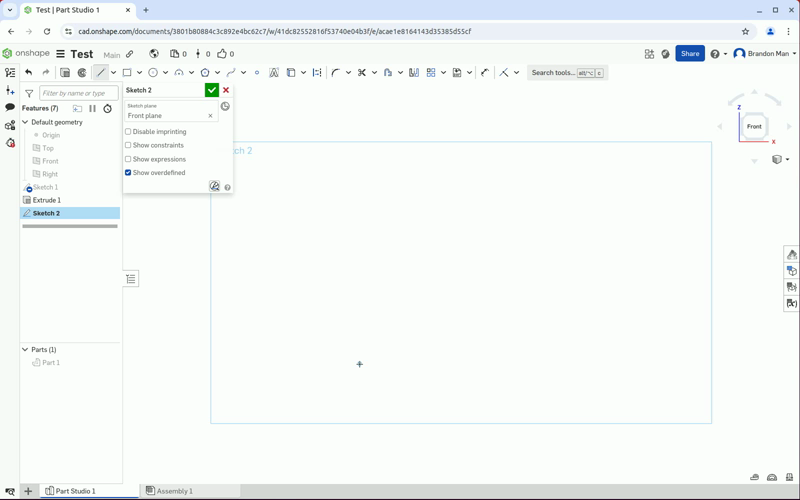
mouse_move(572, 363)
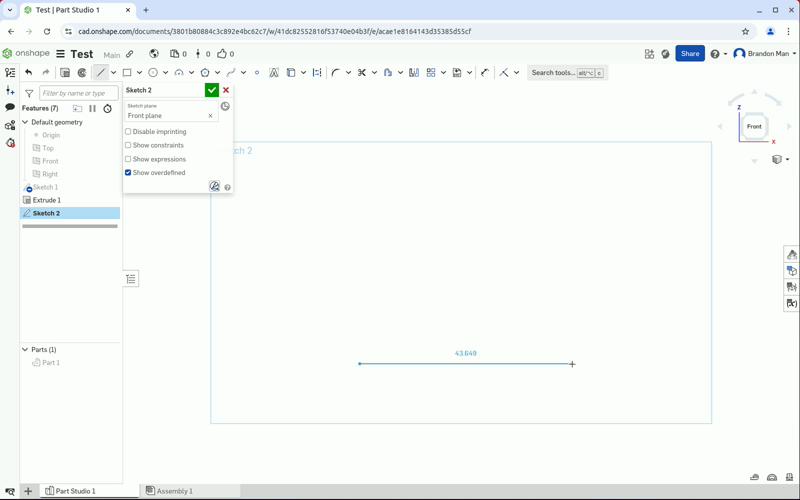
click(572, 363)
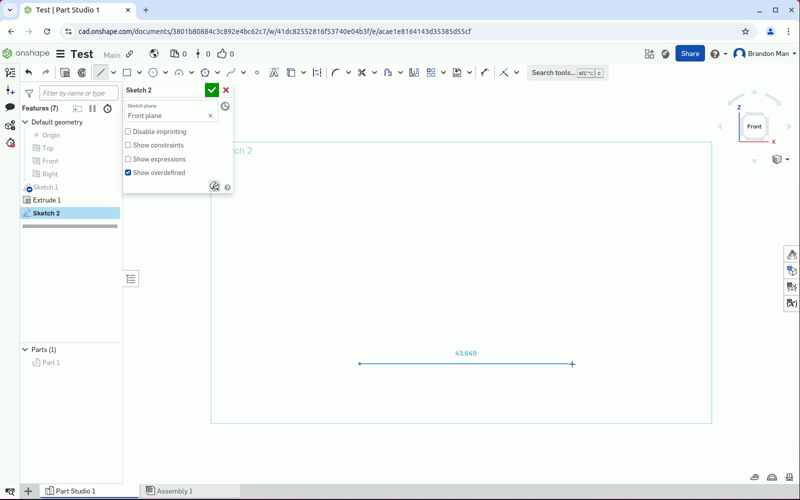
key_up(shift)
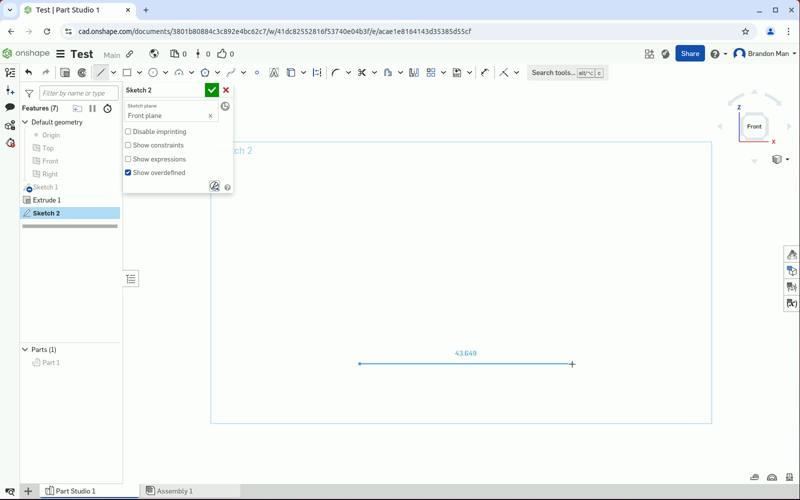
key_down(shift)
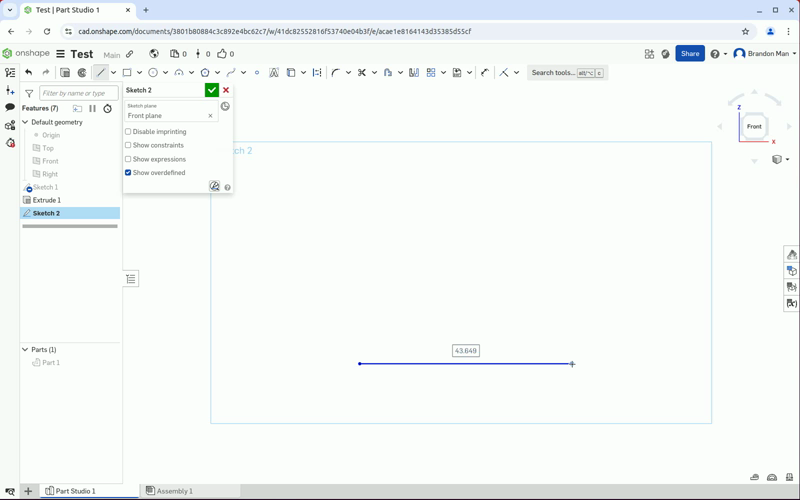
mouse_move(572, 194)
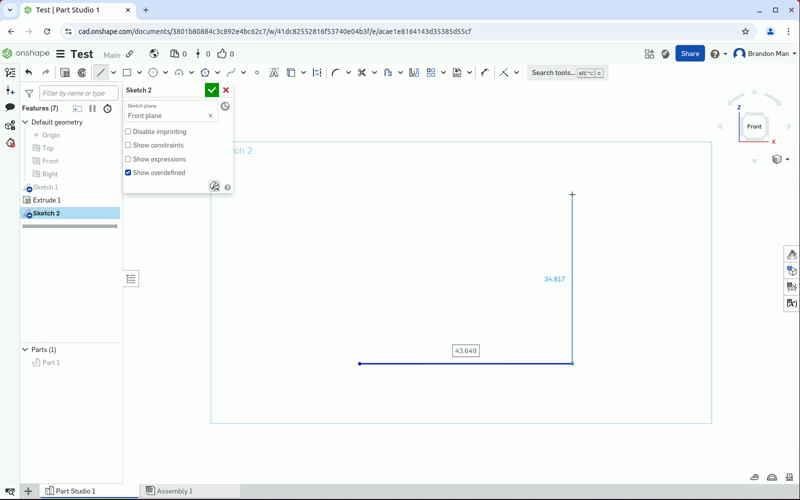
click(572, 194)
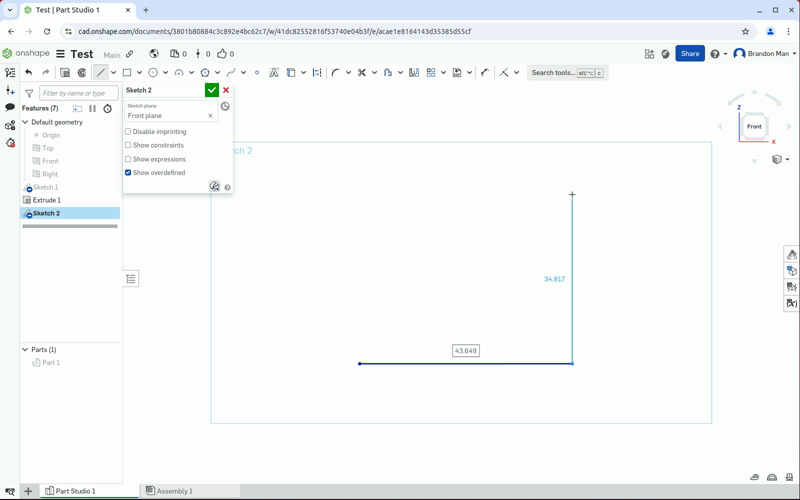
key_up(shift)
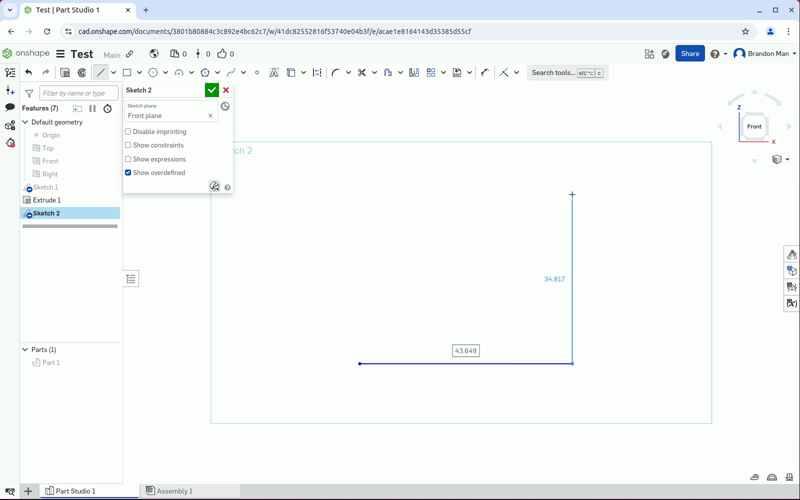
key_down(shift)
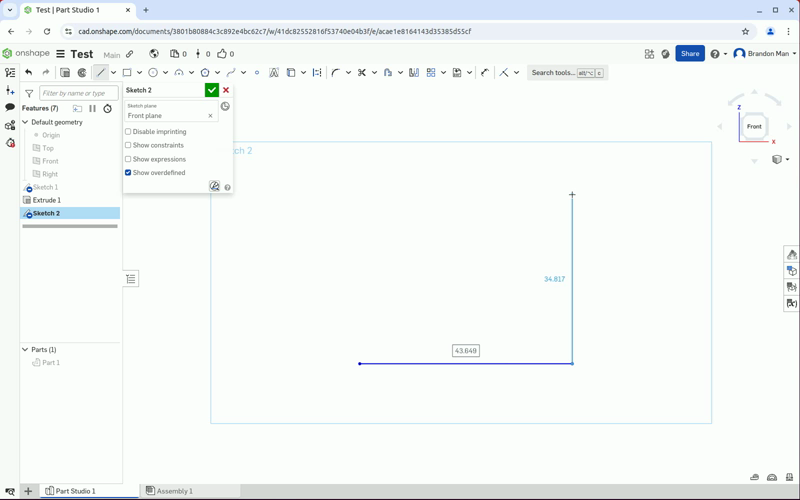
mouse_move(359, 194)
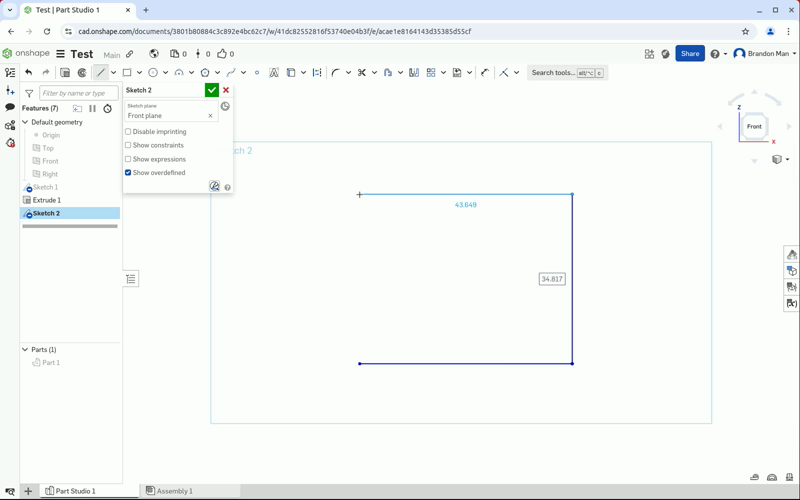
click(359, 194)
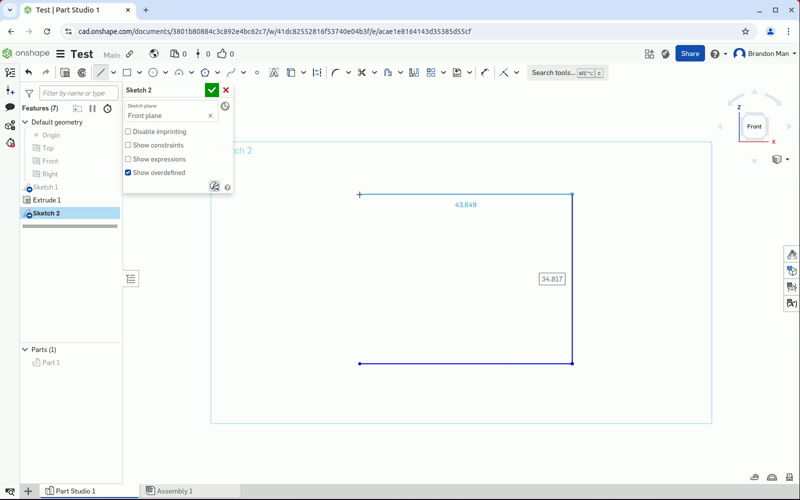
key_up(shift)
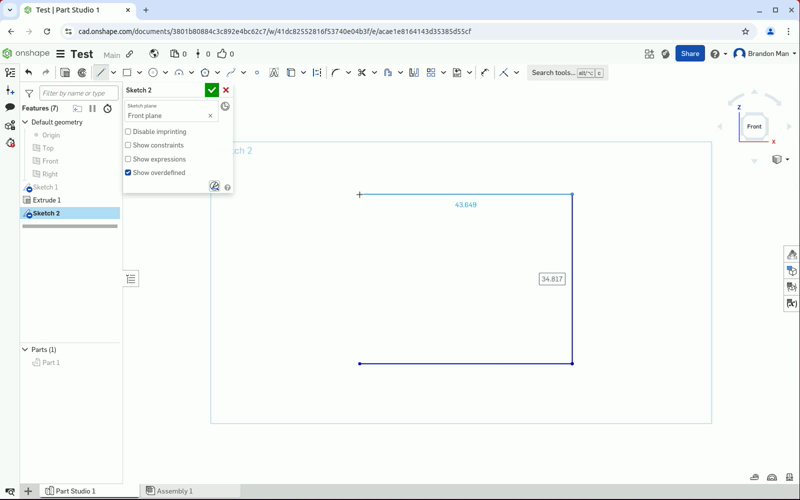
key_down(shift)
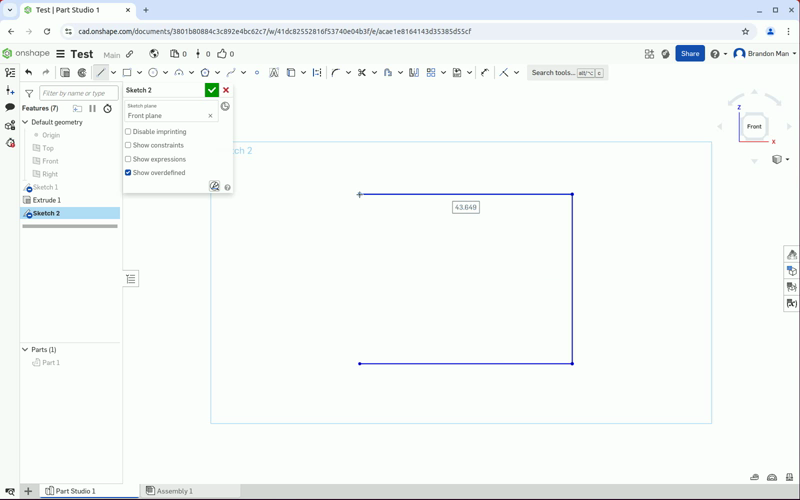
mouse_move(359, 363)
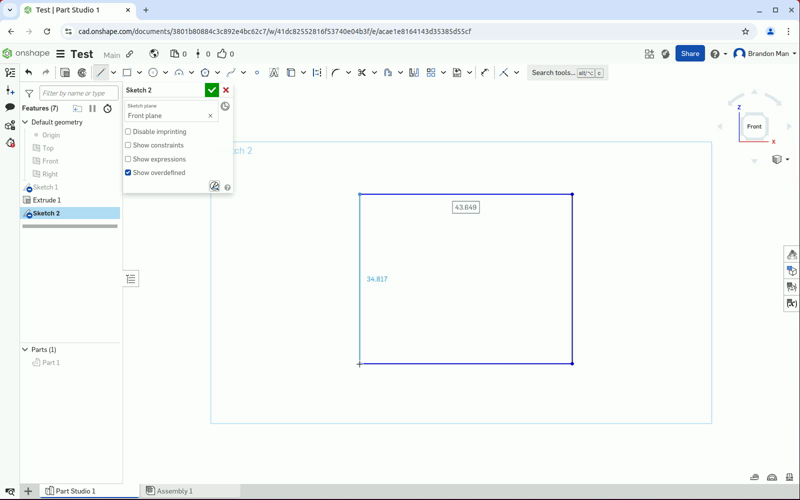
key_up(shift)
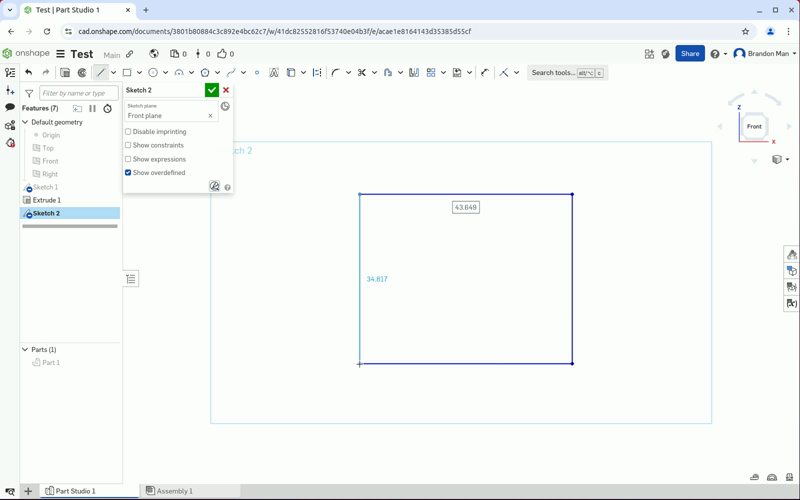
click(359, 363)
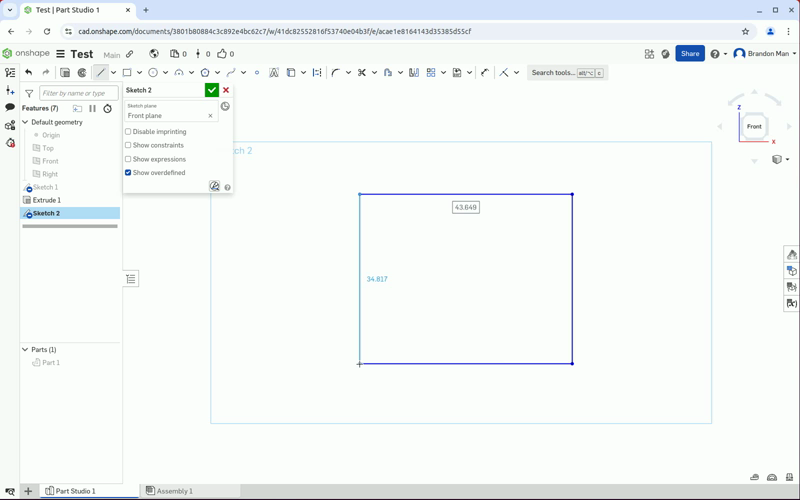
key(esc)
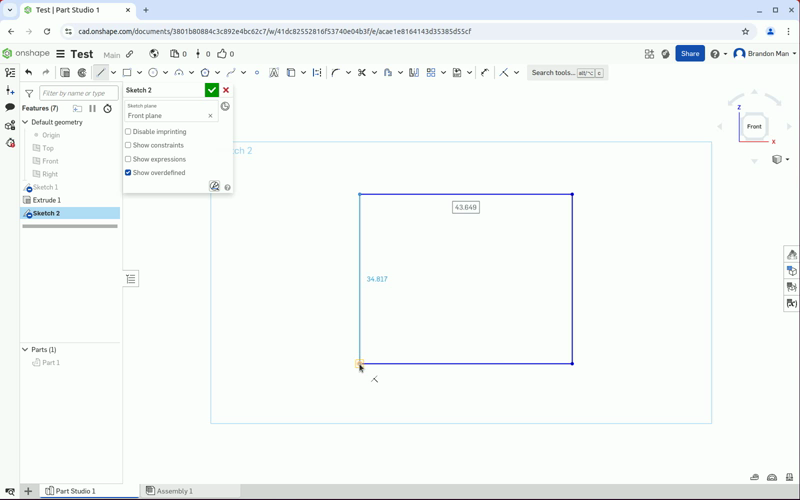
key(c)
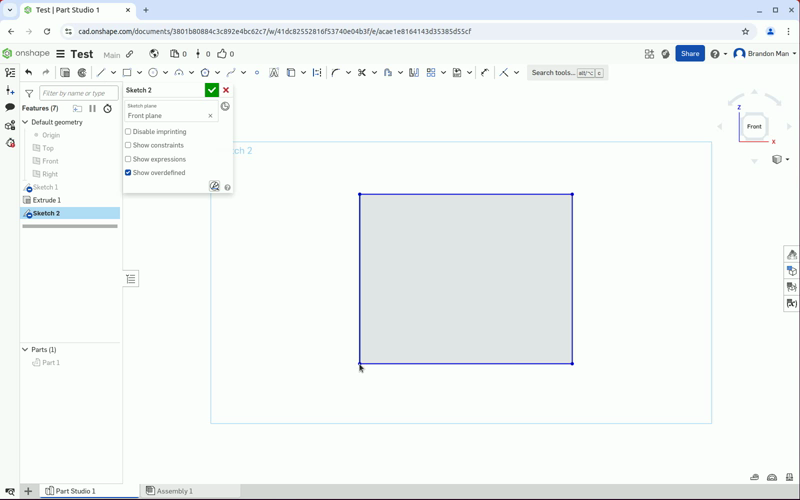
key_down(shift)
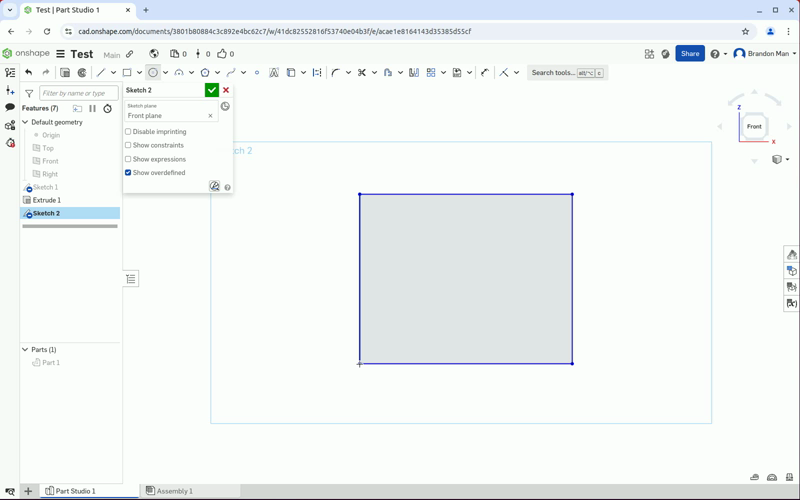
mouse_move(460, 283)
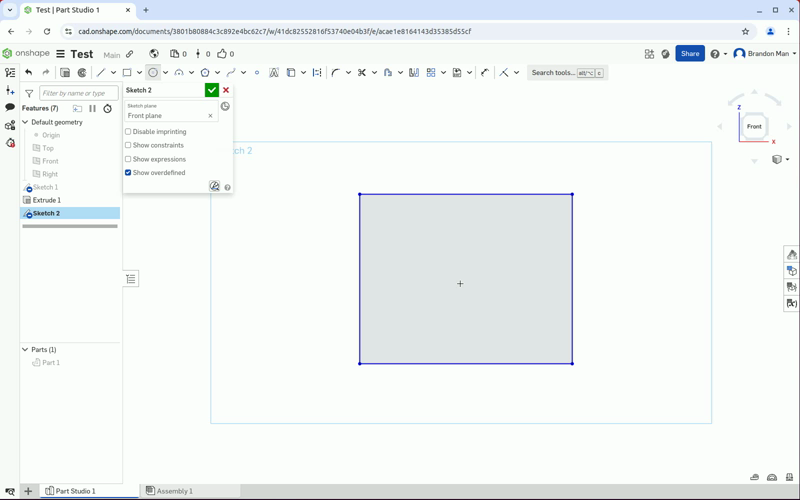
click(460, 283)
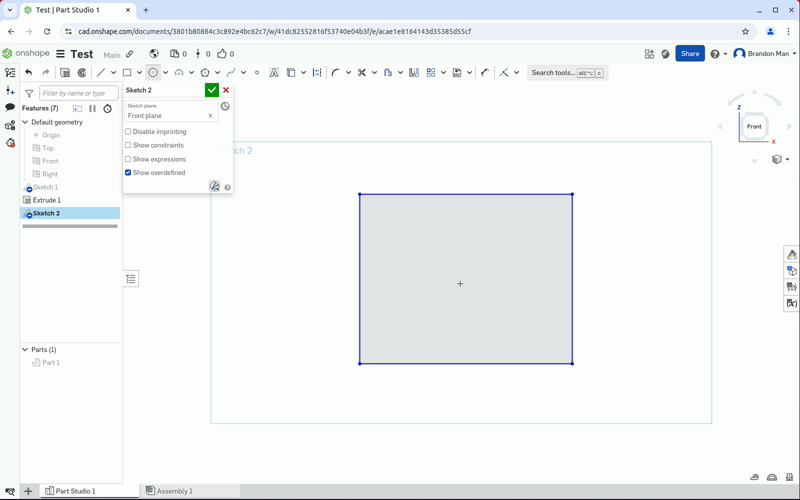
key_up(shift)
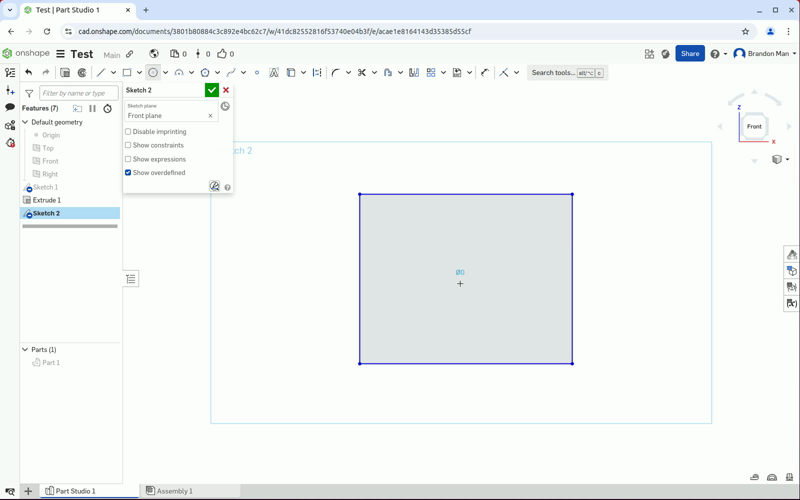
mouse_move(527, 283)
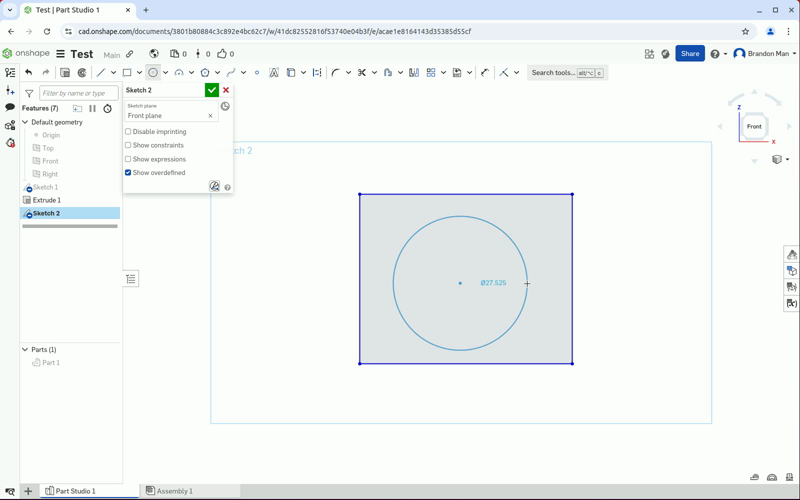
click(527, 283)
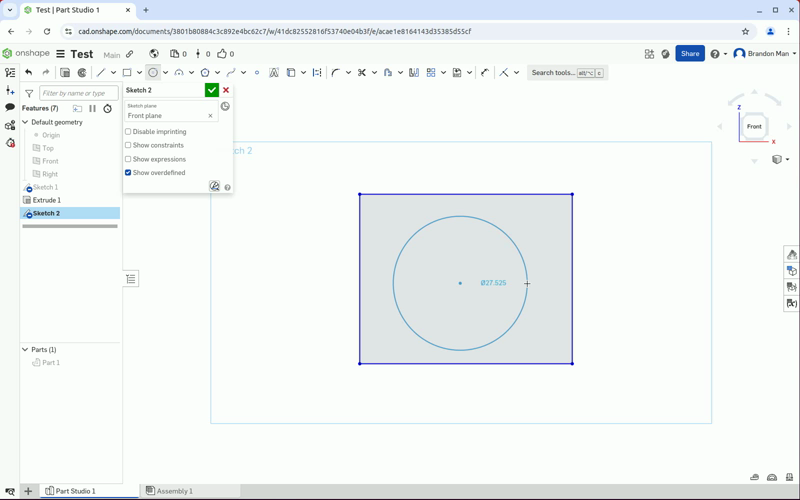
key(esc)
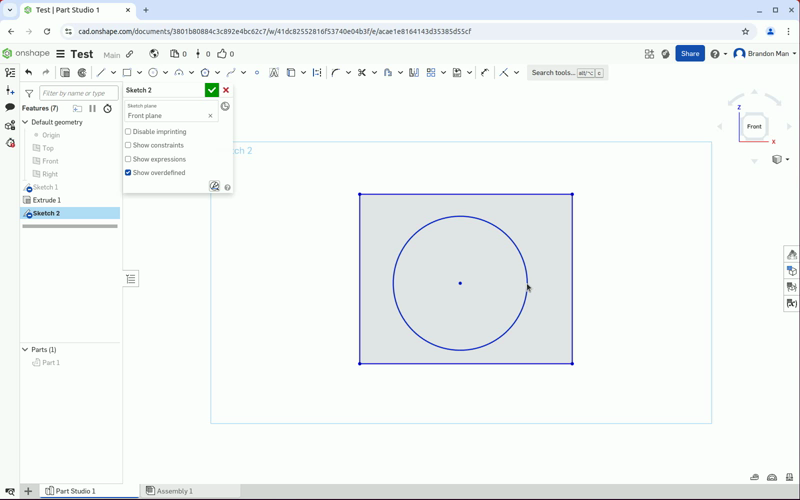
mouse_move(556, 287)
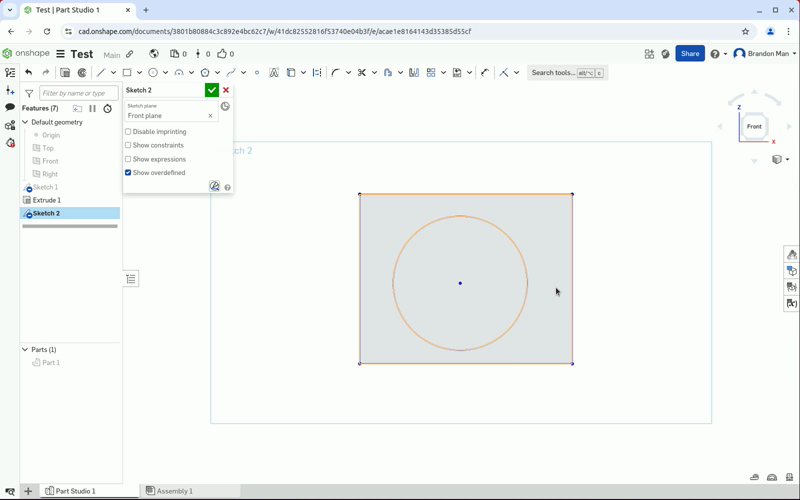
click(556, 287)
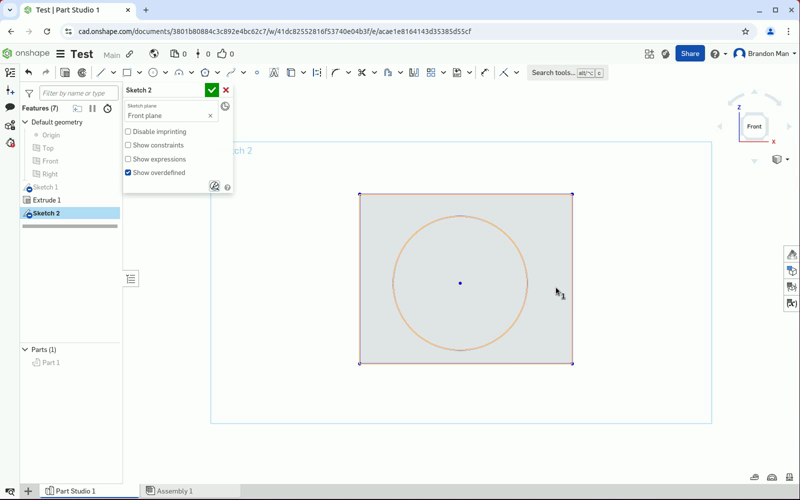
mouse_move(73, 352)
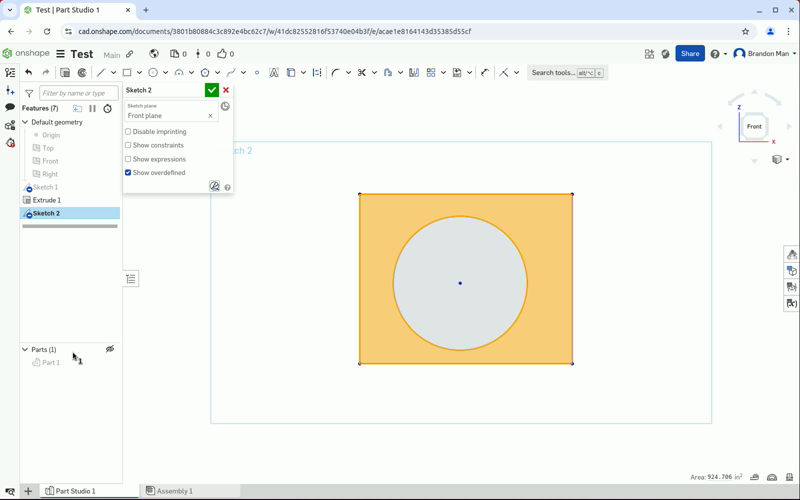
key(shift+y)
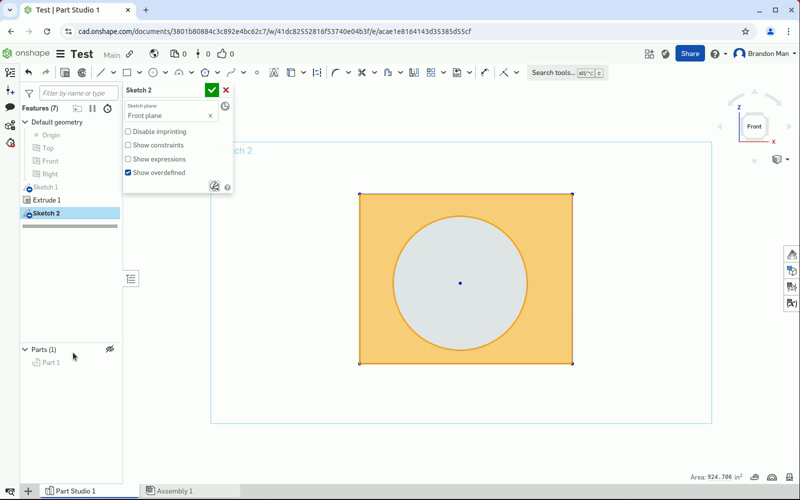
key(shift+e)
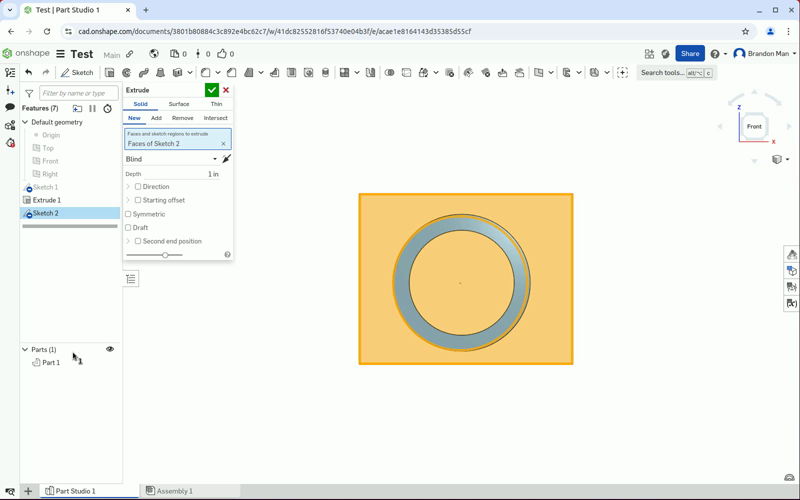
mouse_move(143, 106)
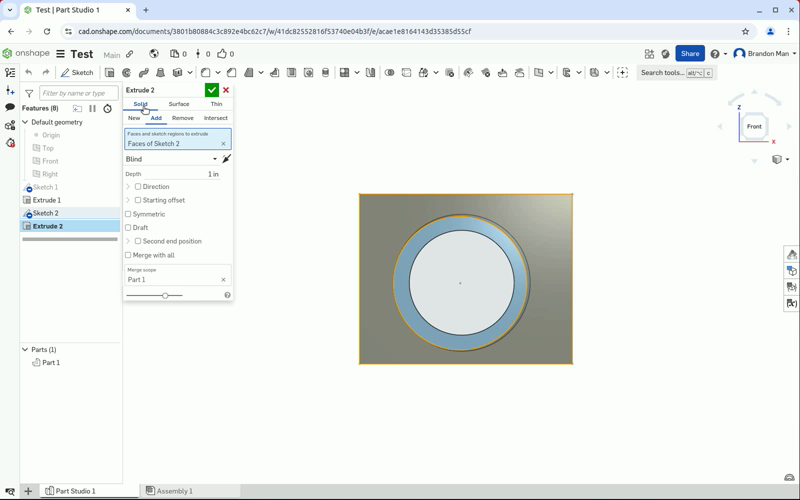
click(143, 106)
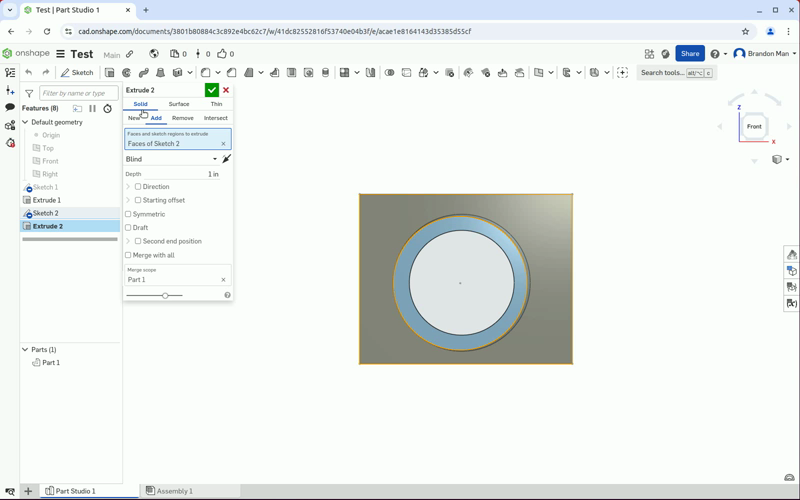
mouse_move(137, 120)
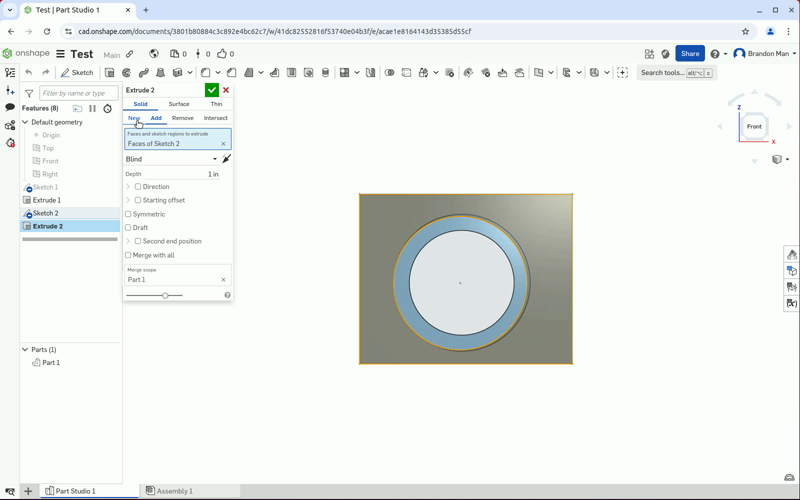
click(137, 120)
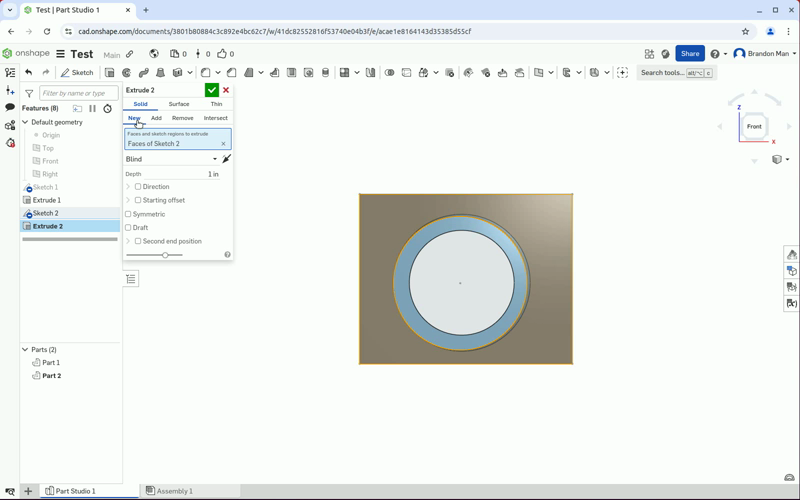
key(tab, 4)
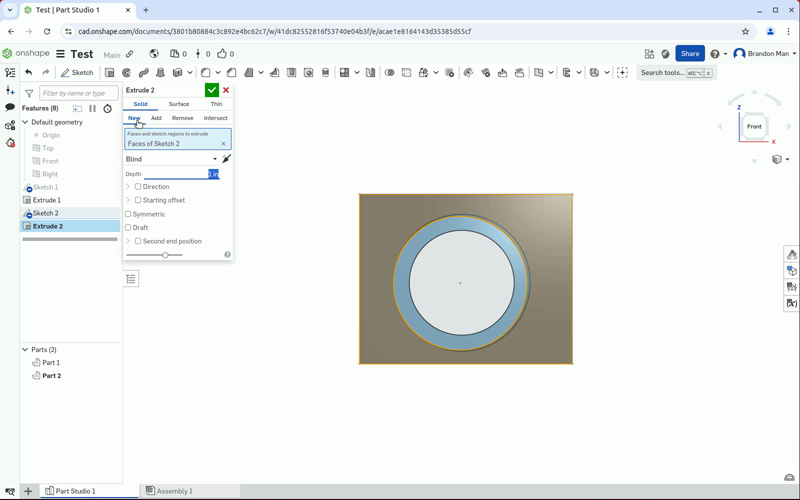
text(-15.405)
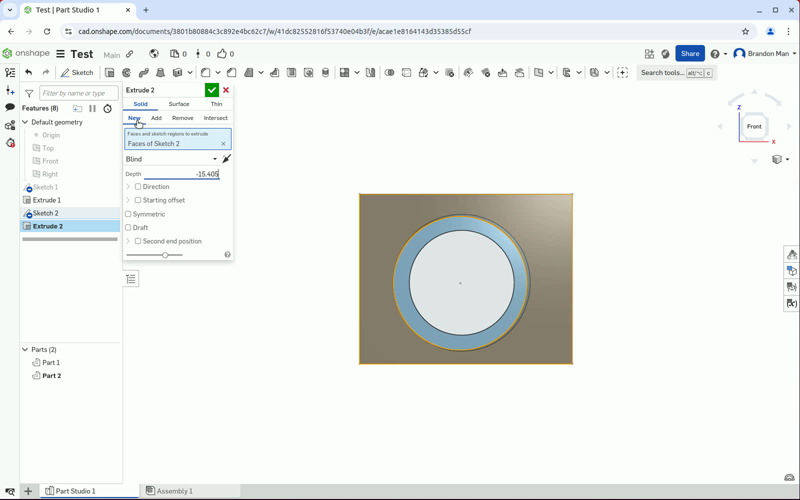
key(enter)
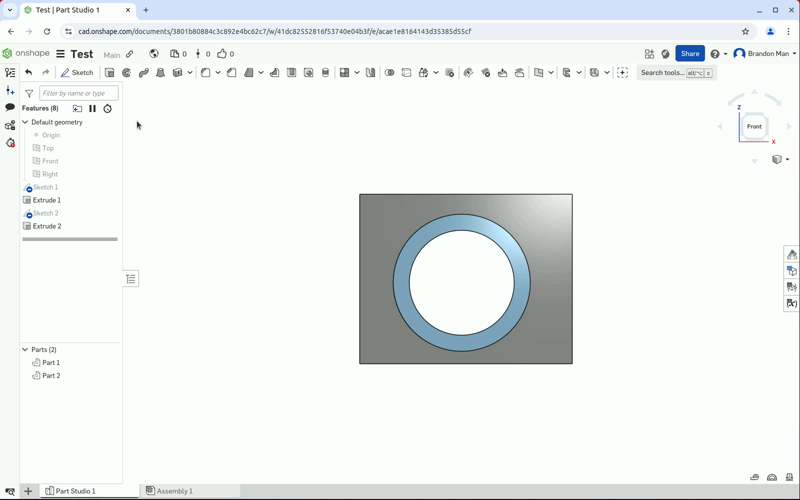
key(shift+h)
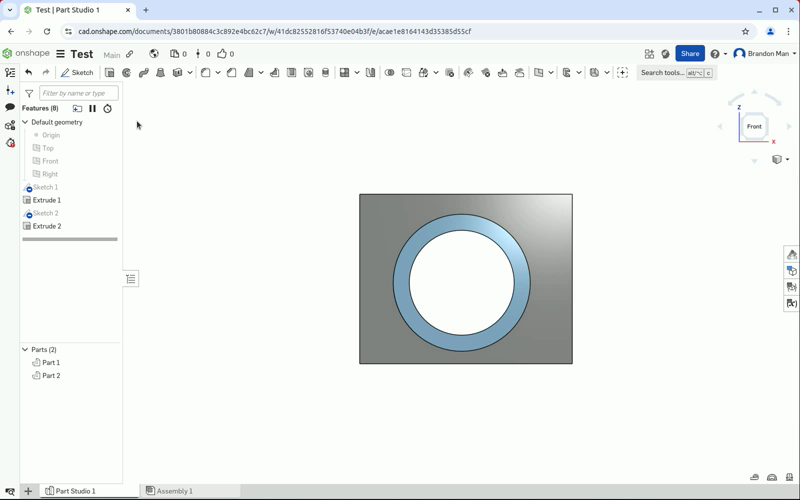
key(shift+h)
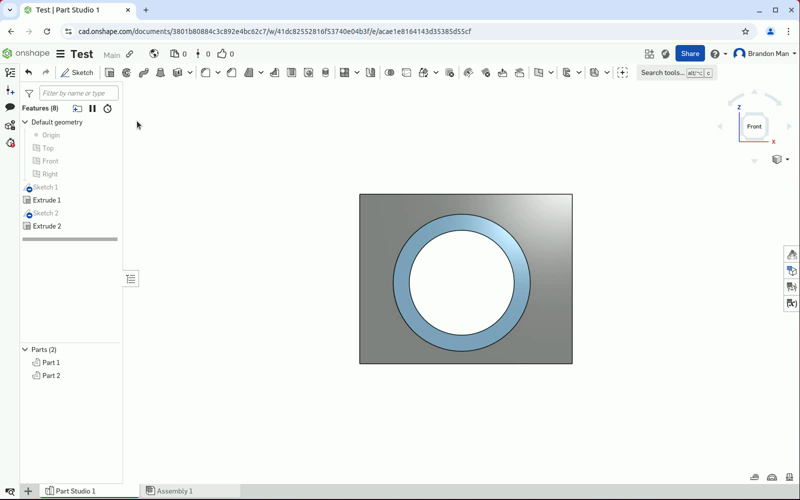
key(shift+7)
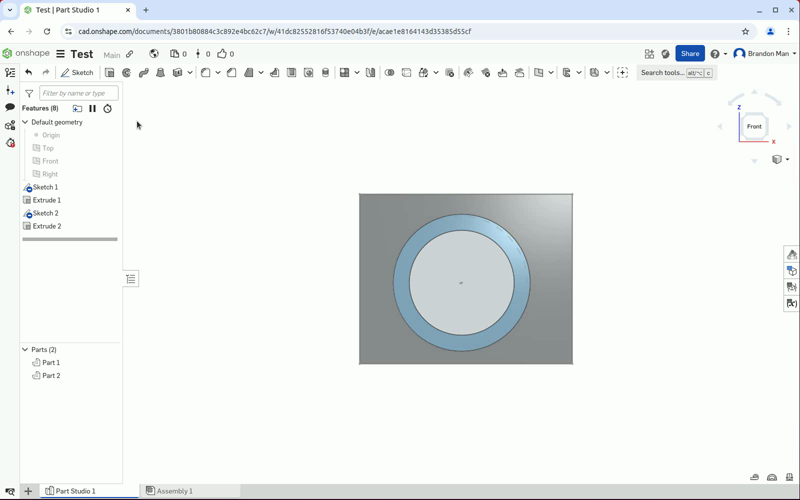
key(left, 2)
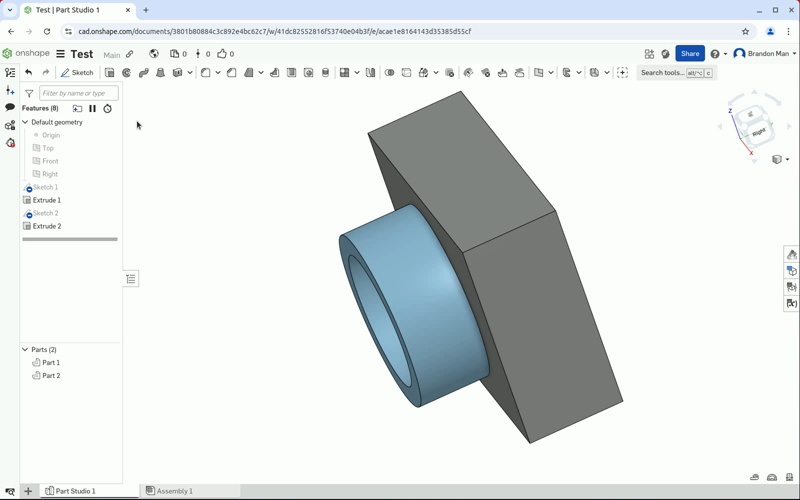
key(down, 2)
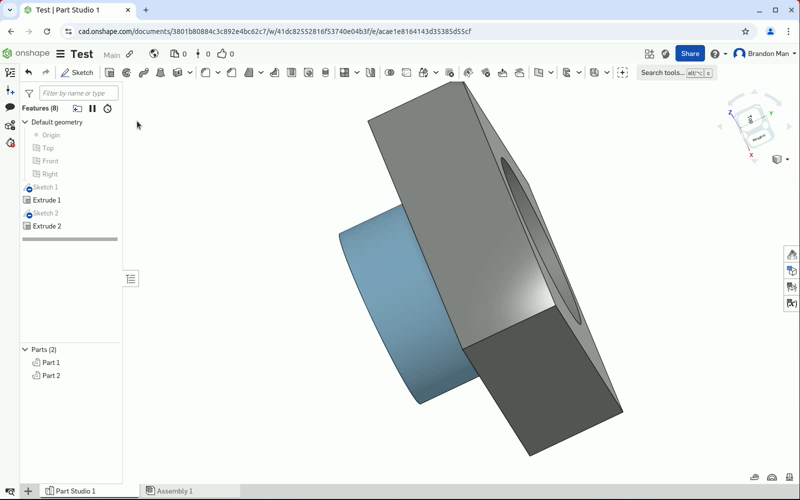
key(up, 2)
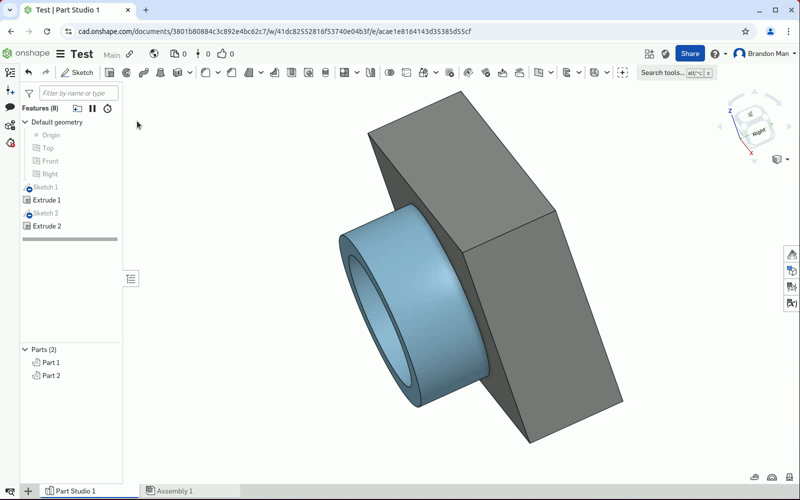
key(right, 2)
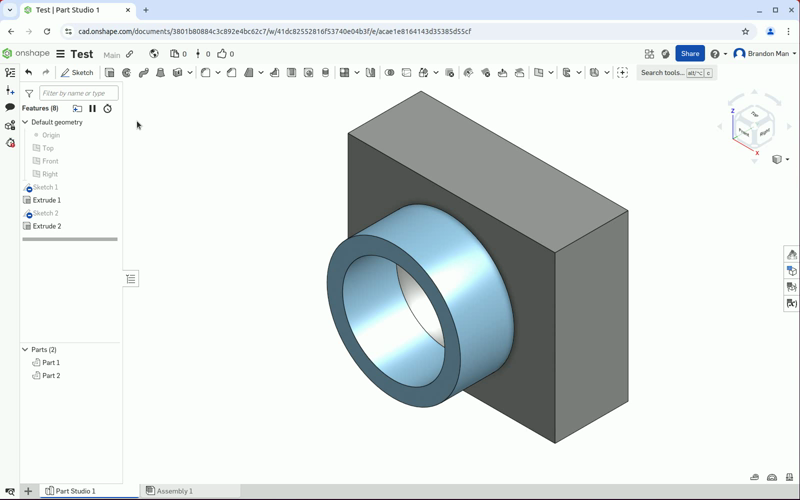
mouse_move(73, 189)
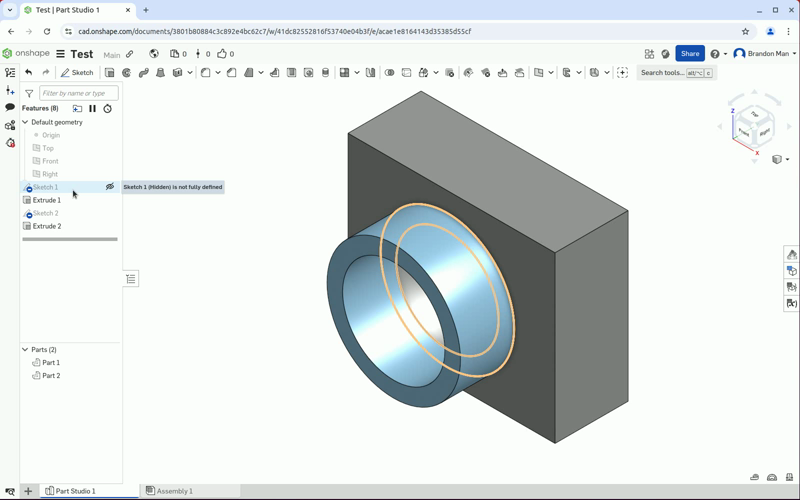
click(73, 189)